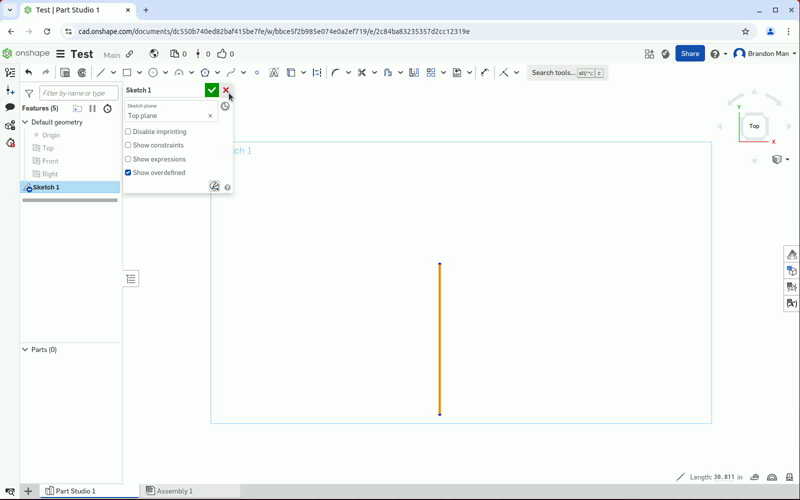
key(shift+h)
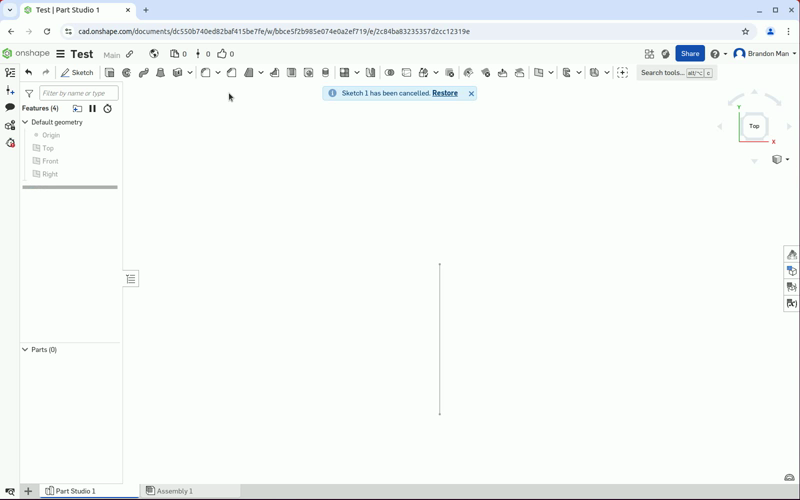
mouse_move(73, 352)
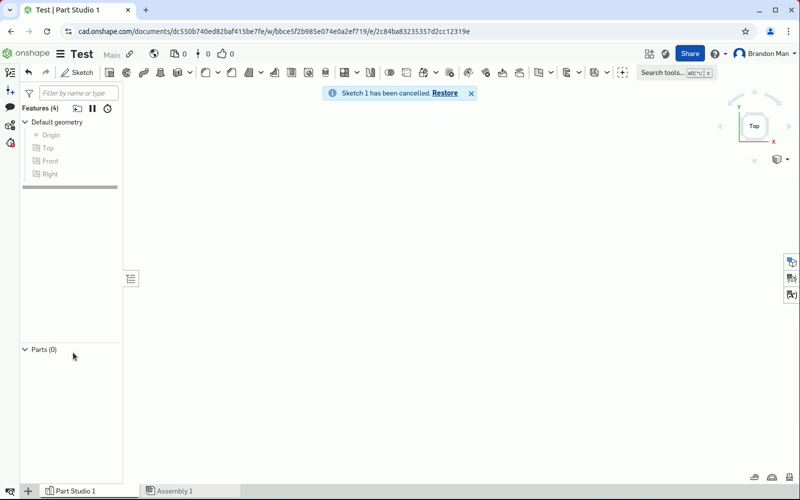
key(y)
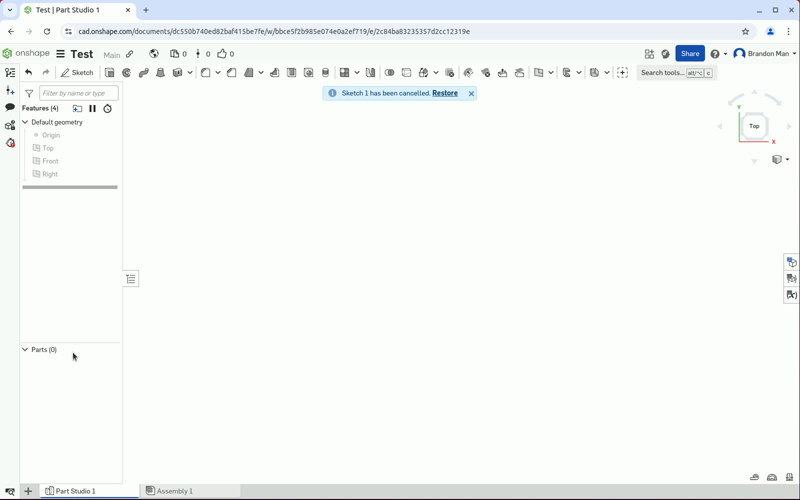
key(shift+p)
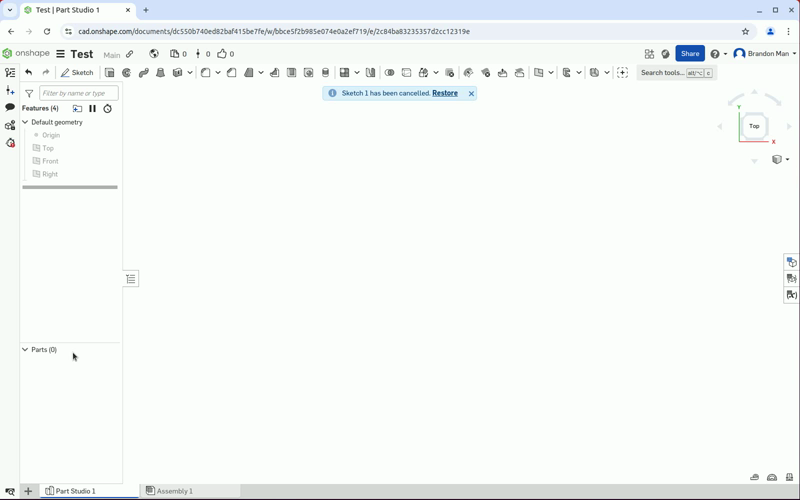
key(space)
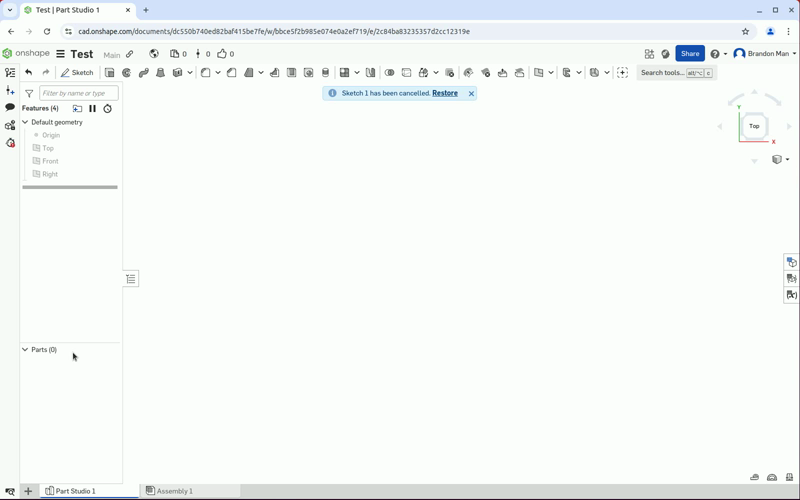
key_down(shift)
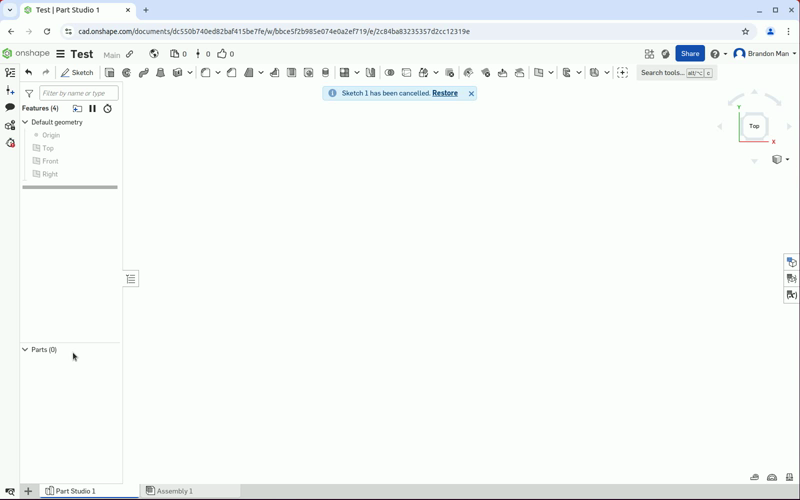
key(up)
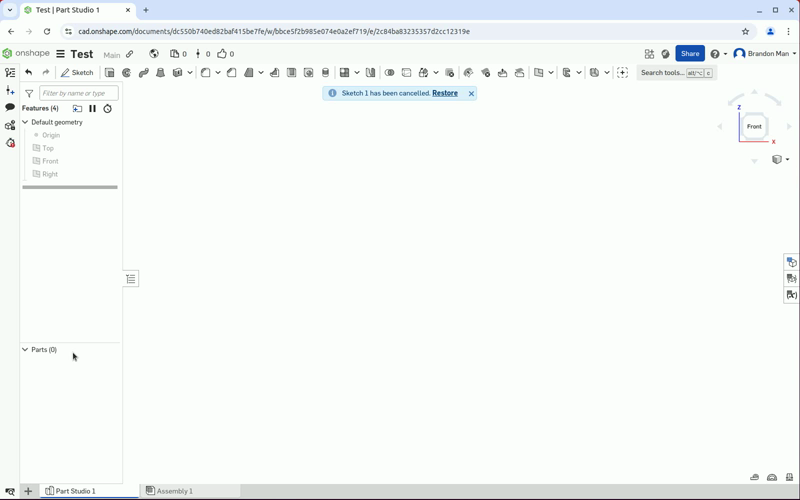
key_up(shift)
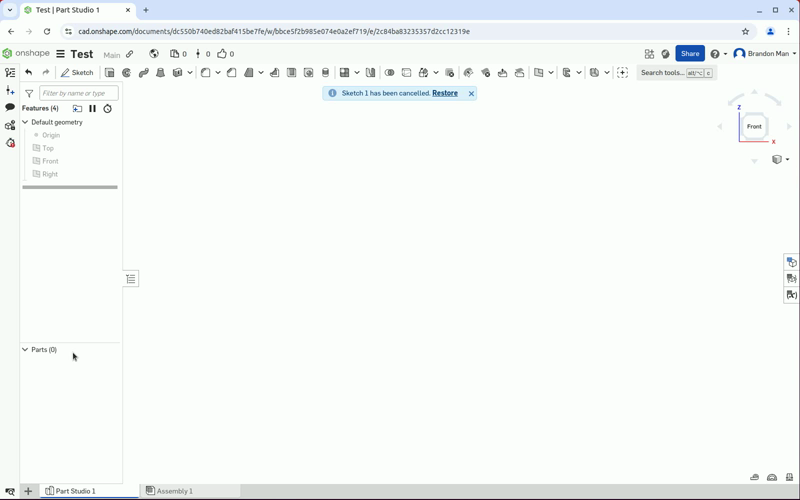
mouse_move(73, 352)
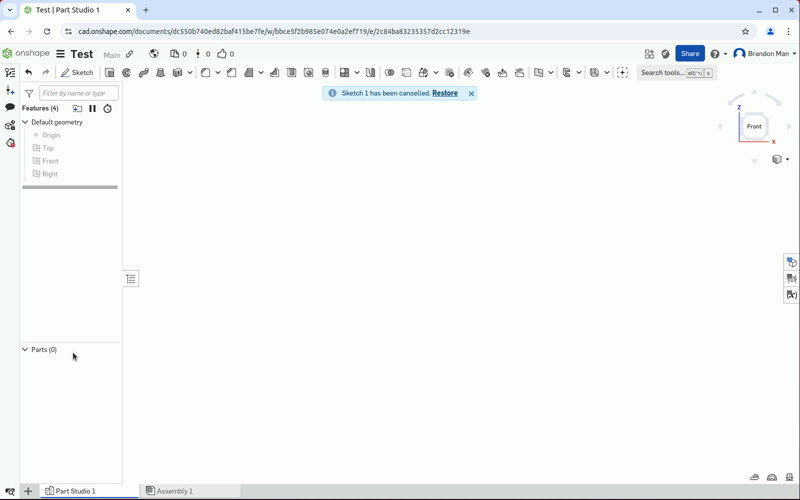
key(shift+y)
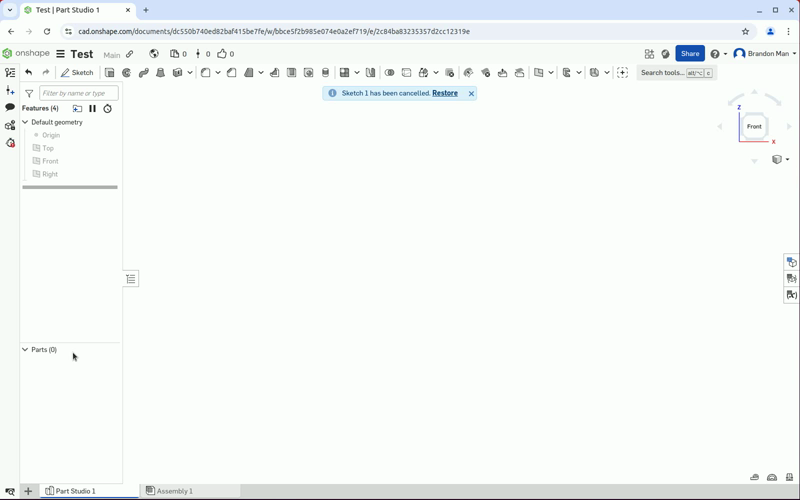
key(shift+s)
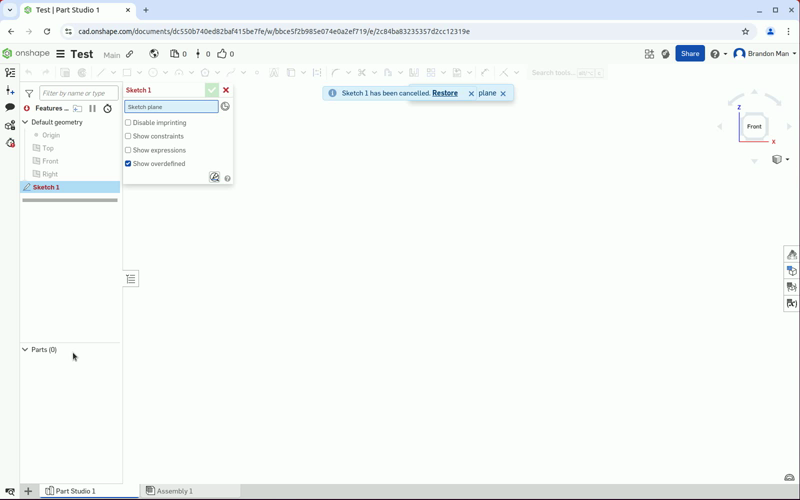
mouse_move(73, 163)
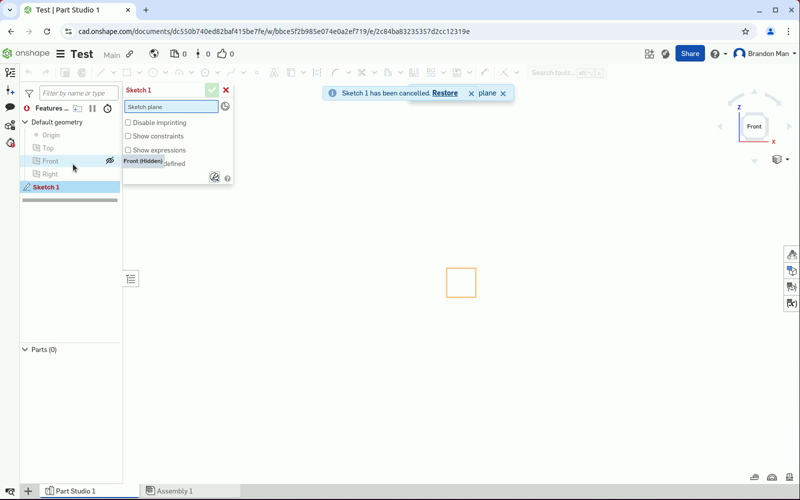
click(73, 163)
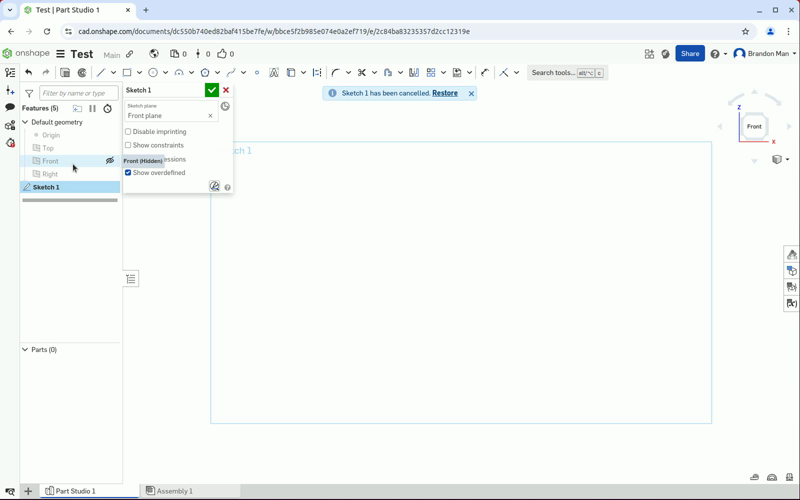
mouse_move(73, 352)
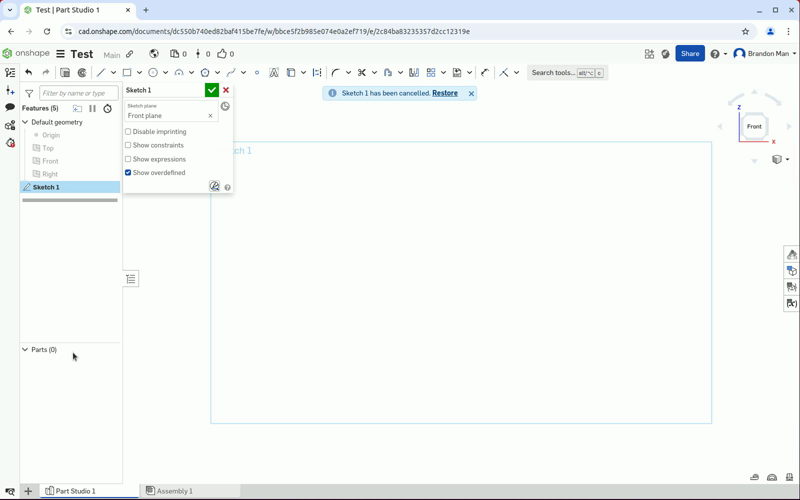
key(y)
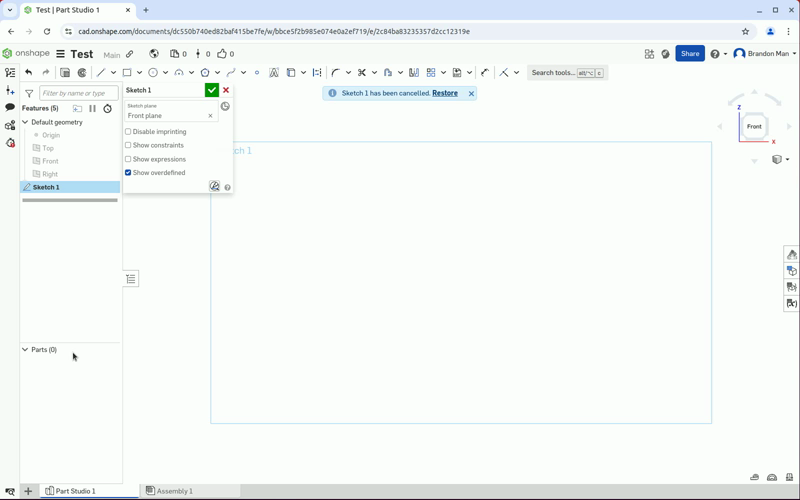
key(l)
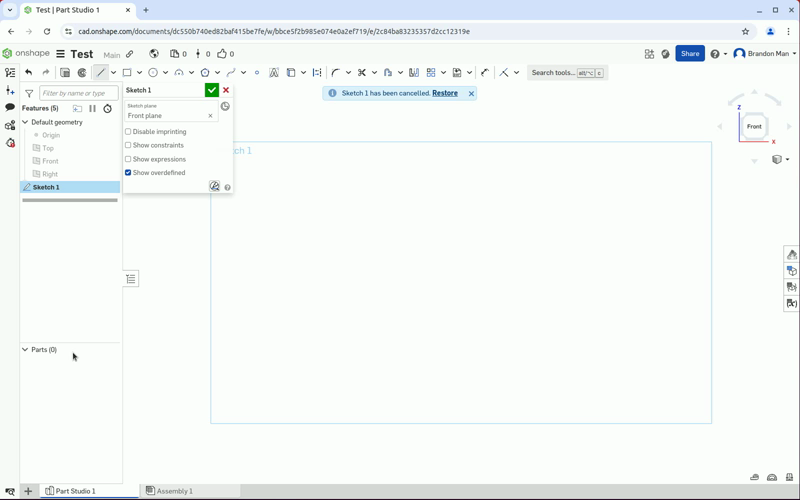
key_down(shift)
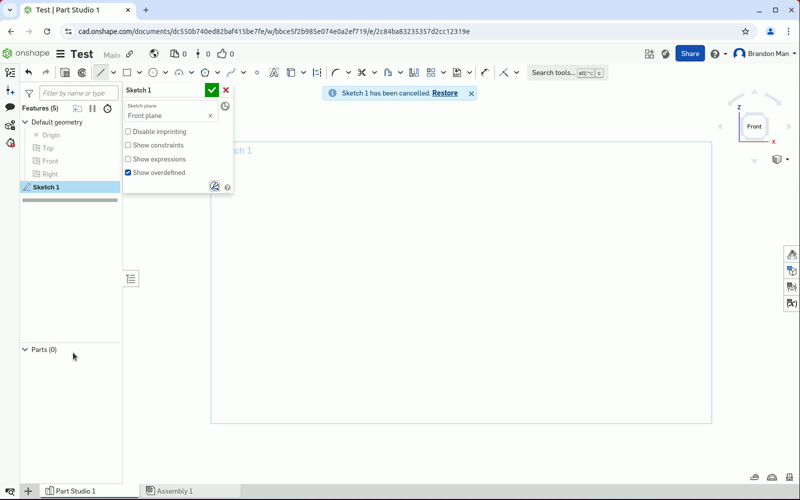
mouse_move(413, 324)
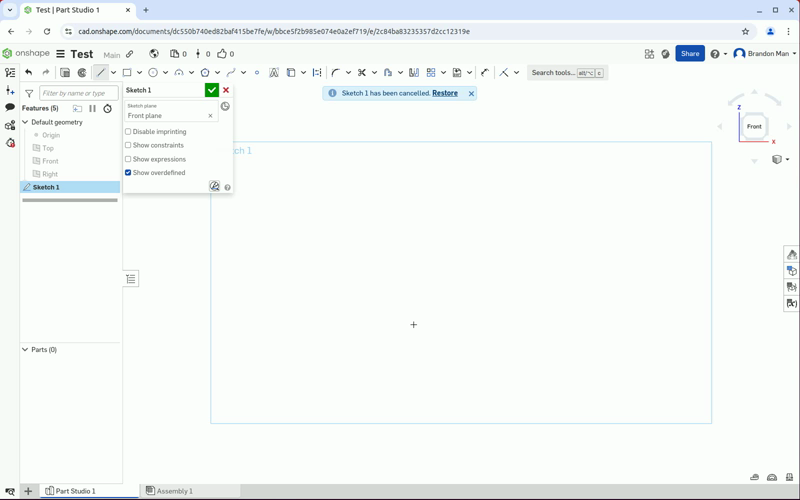
click(413, 324)
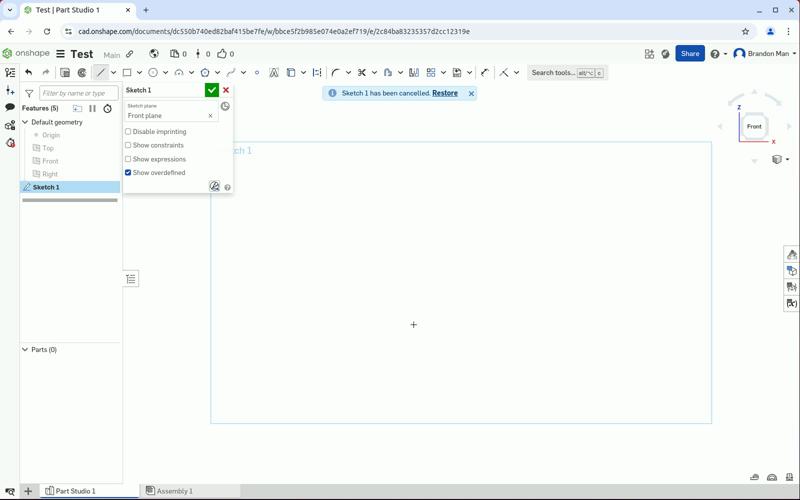
key_up(shift)
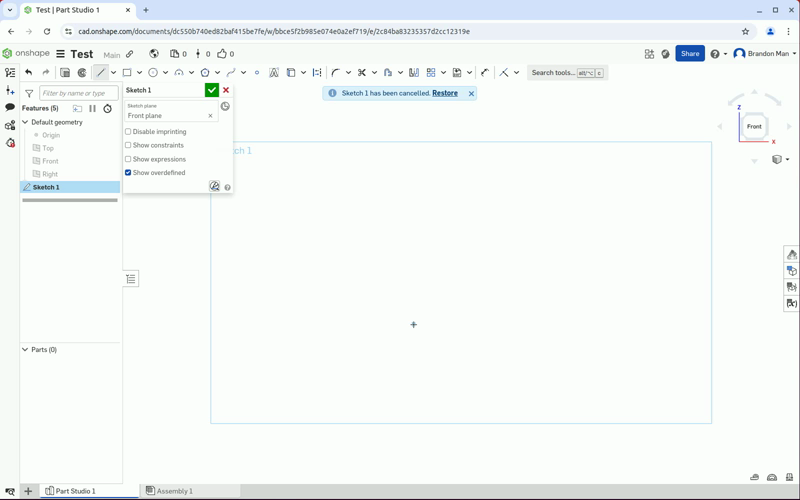
key_down(shift)
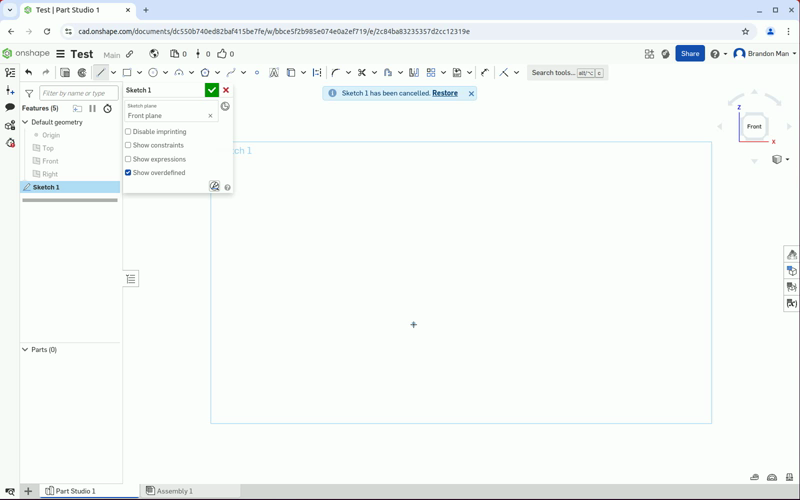
mouse_move(507, 324)
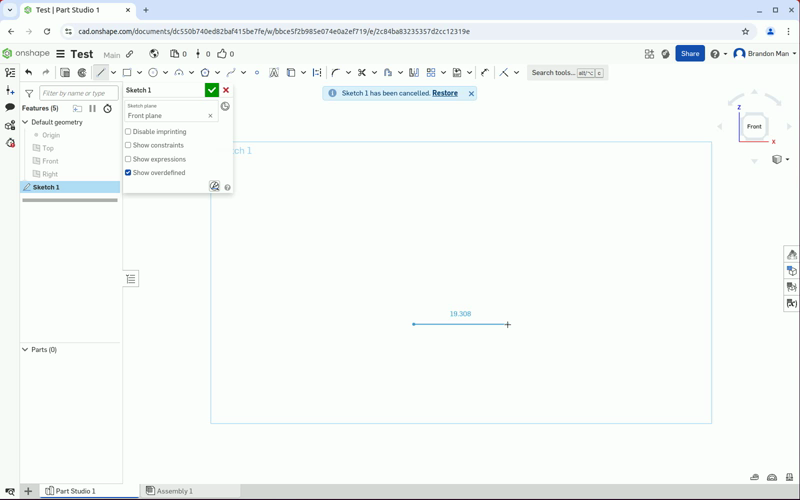
click(507, 324)
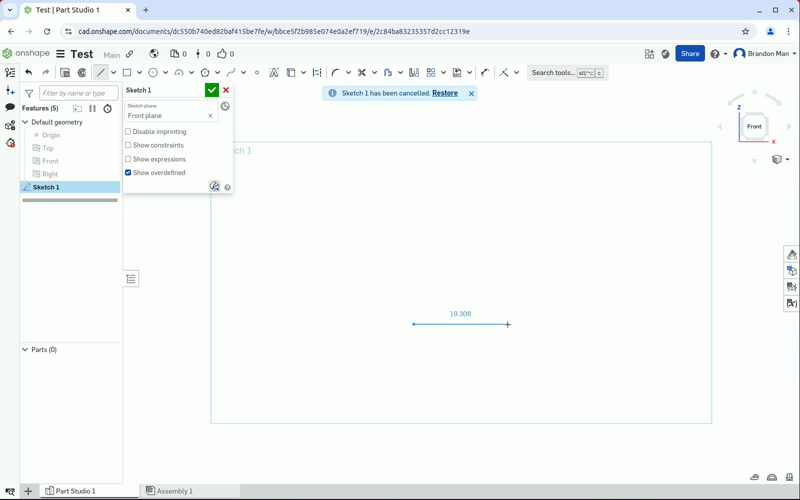
key_up(shift)
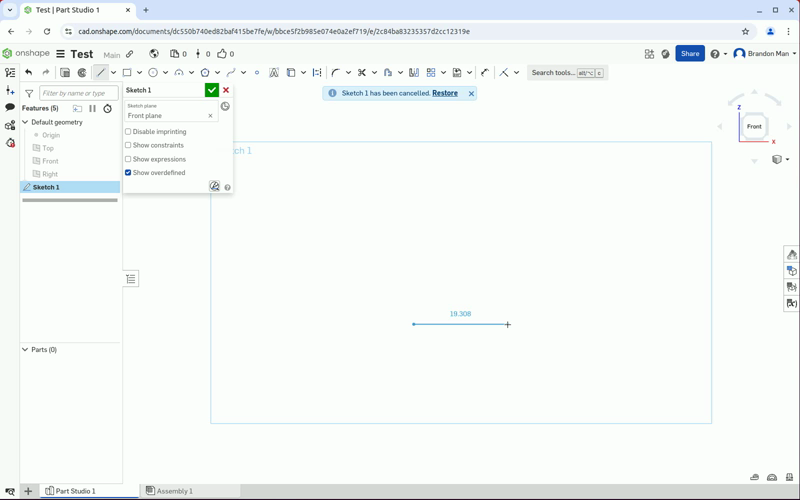
key_down(shift)
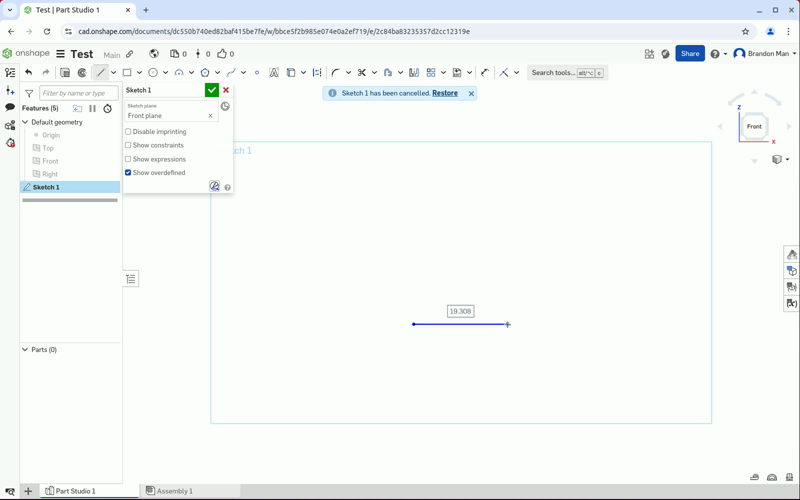
mouse_move(507, 229)
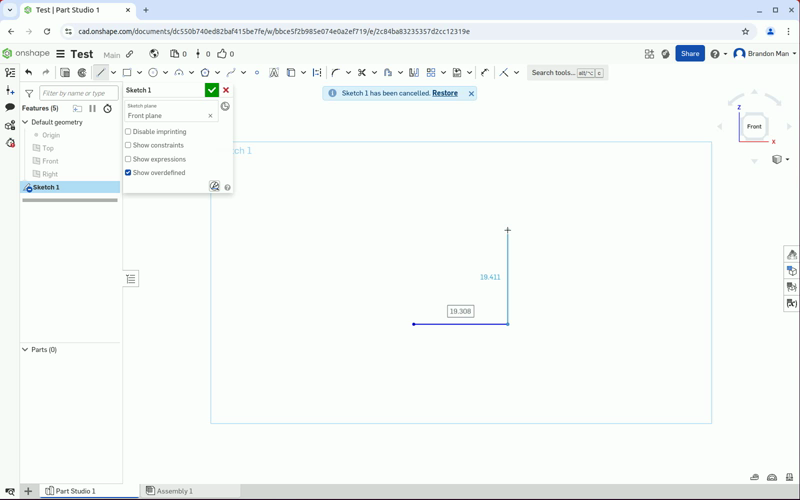
click(507, 229)
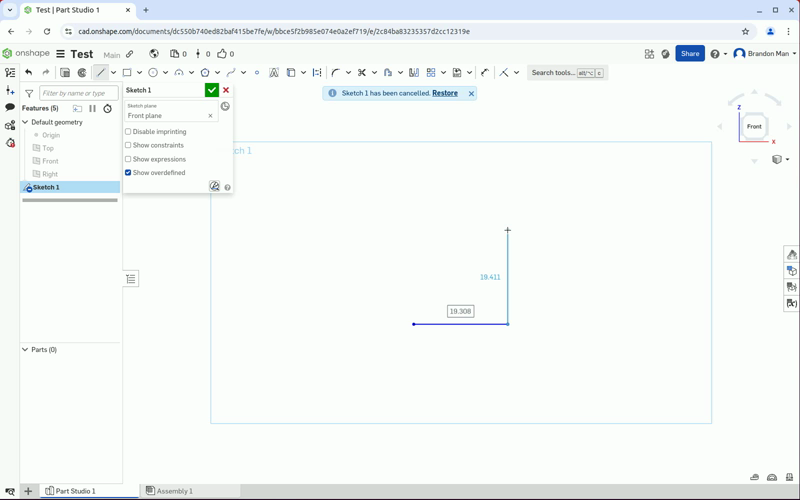
key_up(shift)
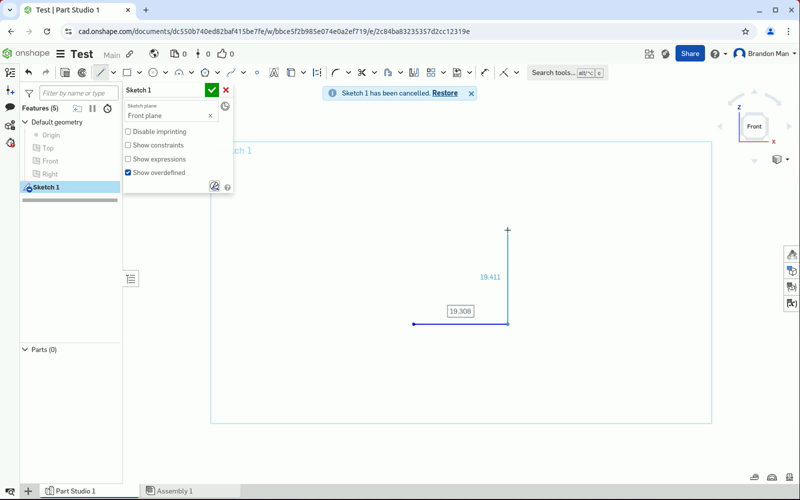
key_down(shift)
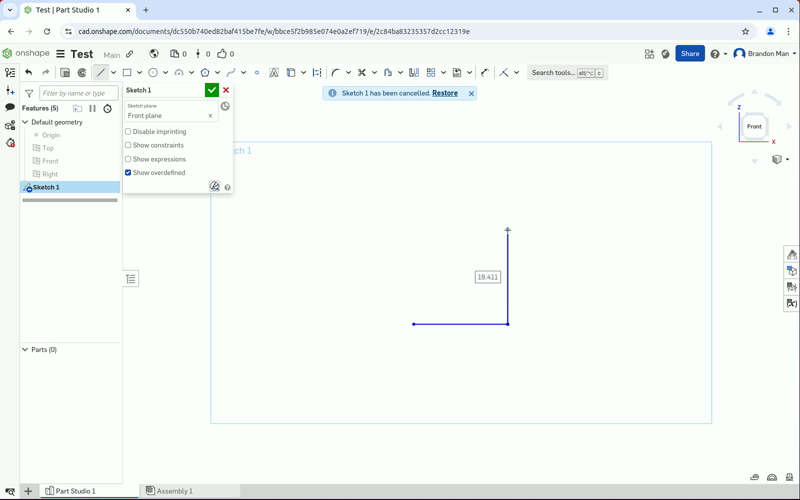
mouse_move(413, 229)
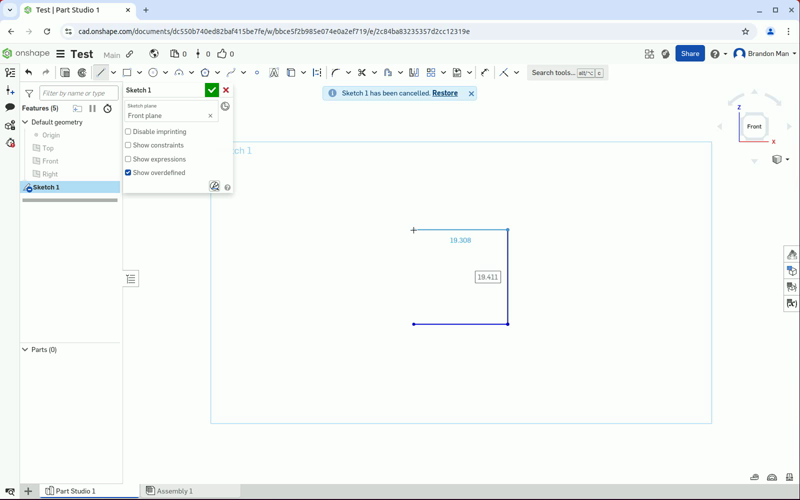
click(413, 229)
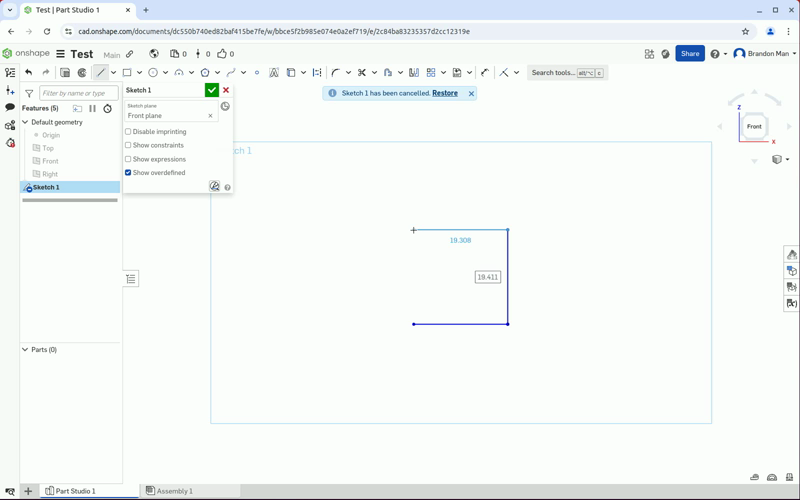
key_up(shift)
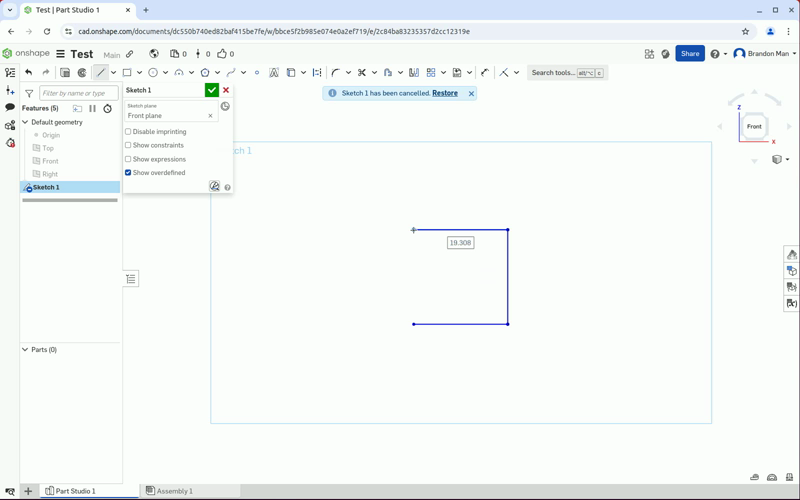
key_down(shift)
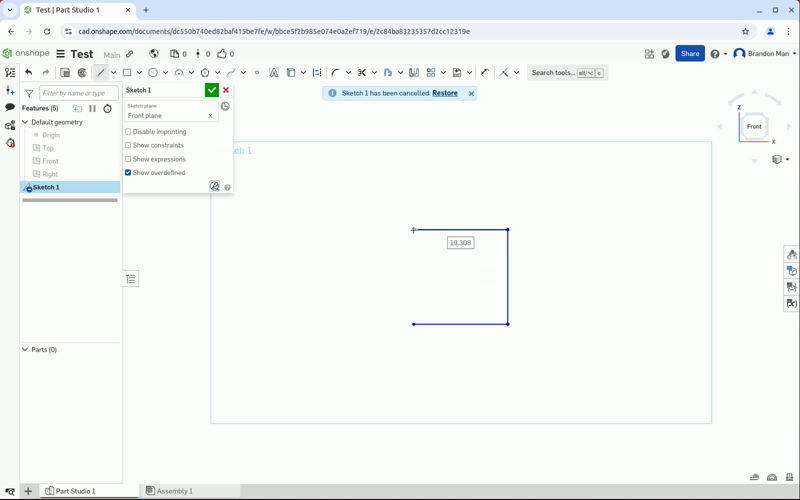
mouse_move(413, 324)
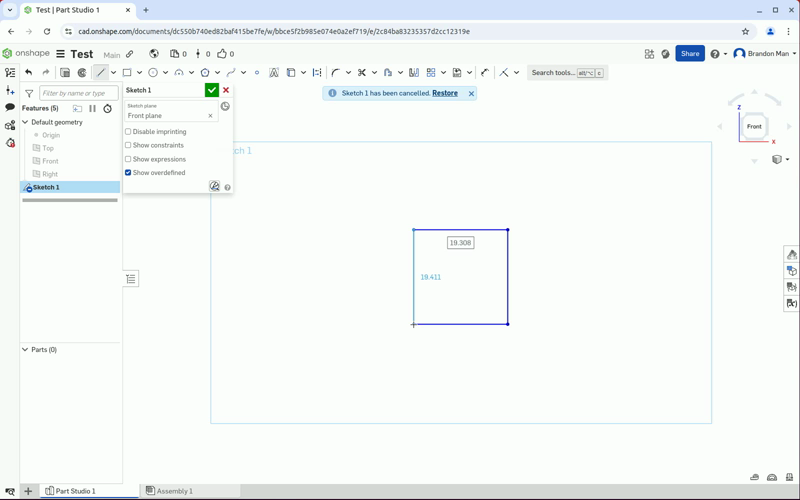
key_up(shift)
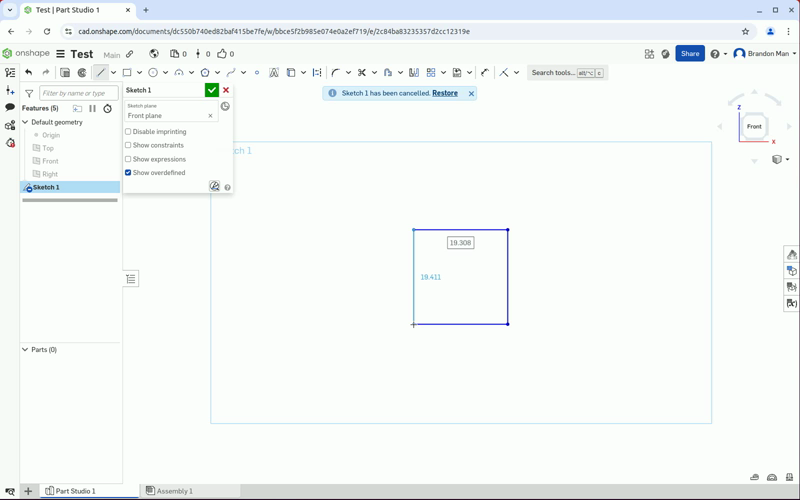
click(413, 324)
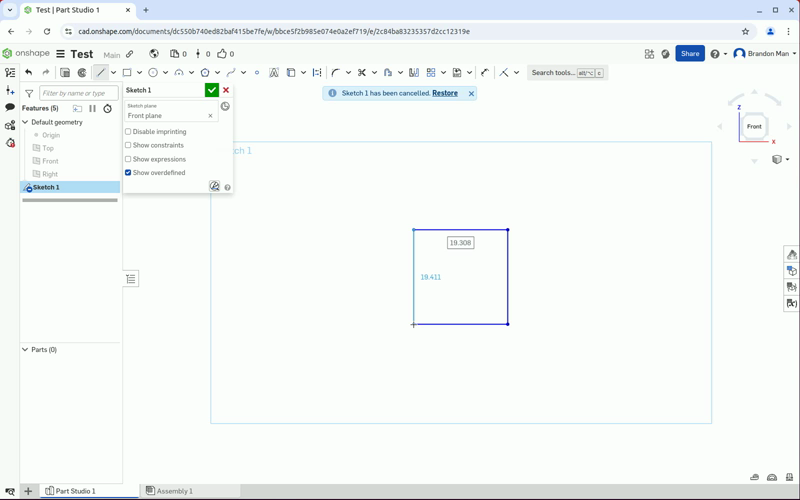
key(esc)
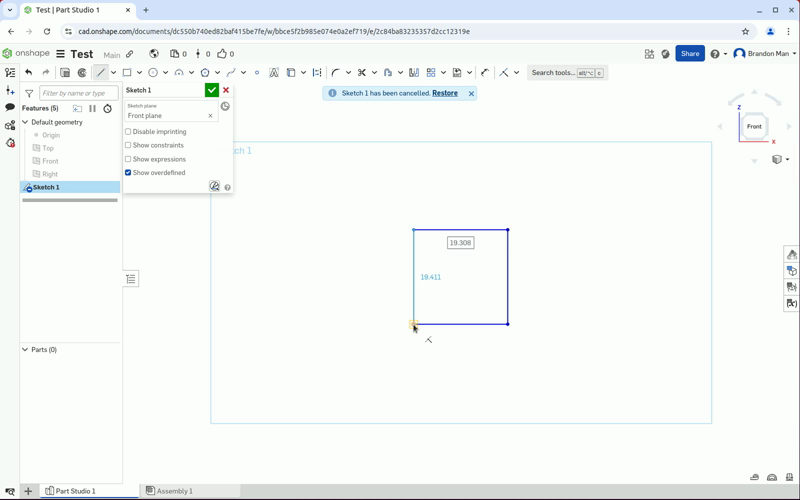
key(c)
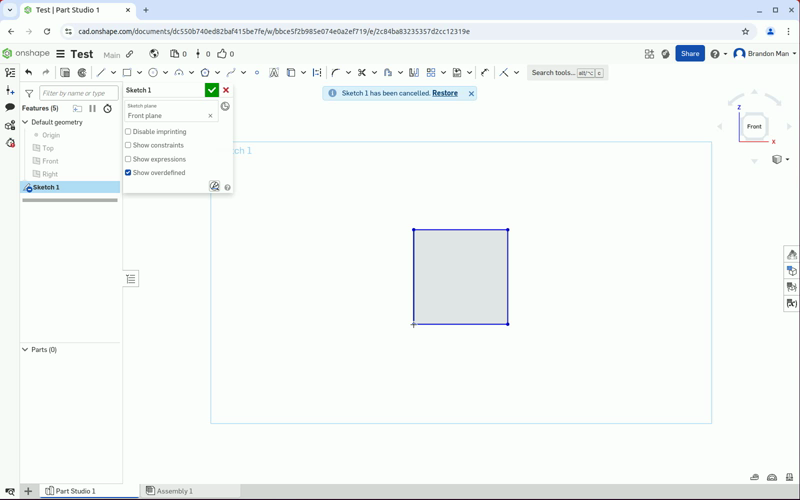
key_down(shift)
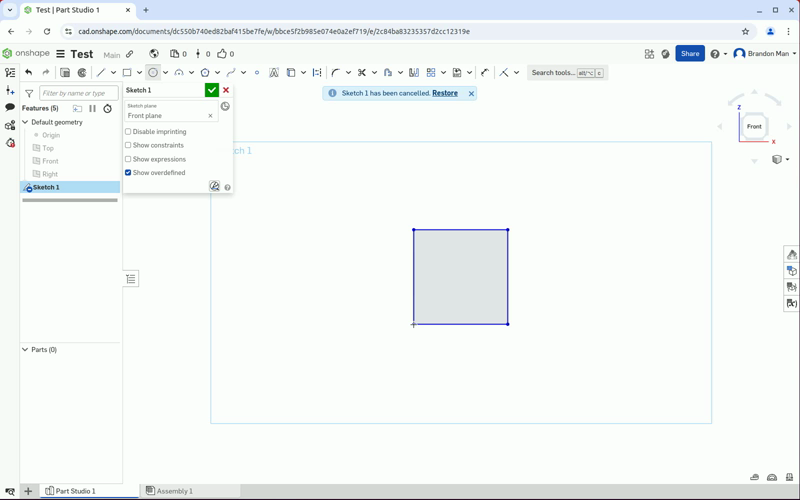
mouse_move(461, 277)
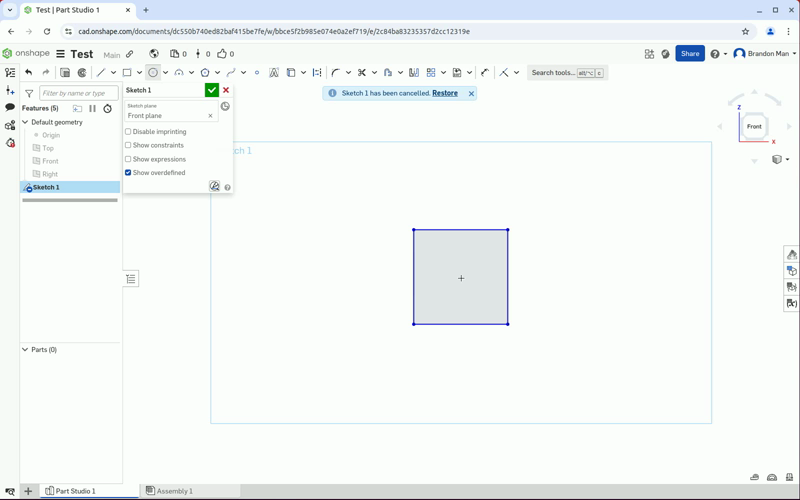
click(461, 277)
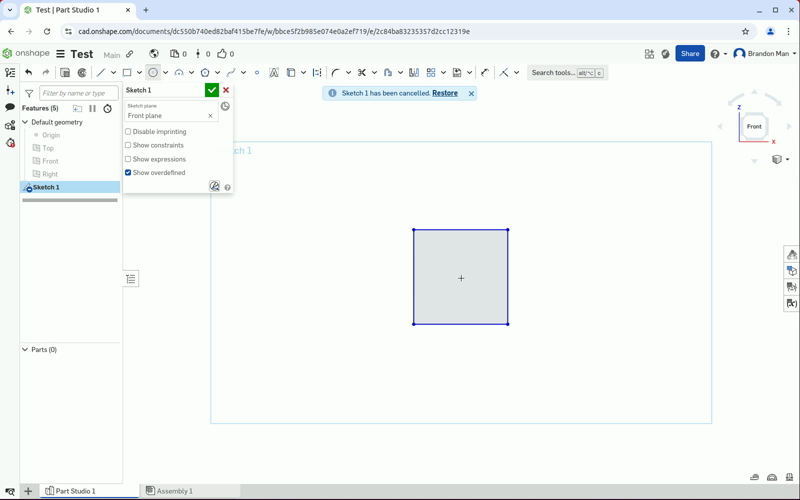
key_up(shift)
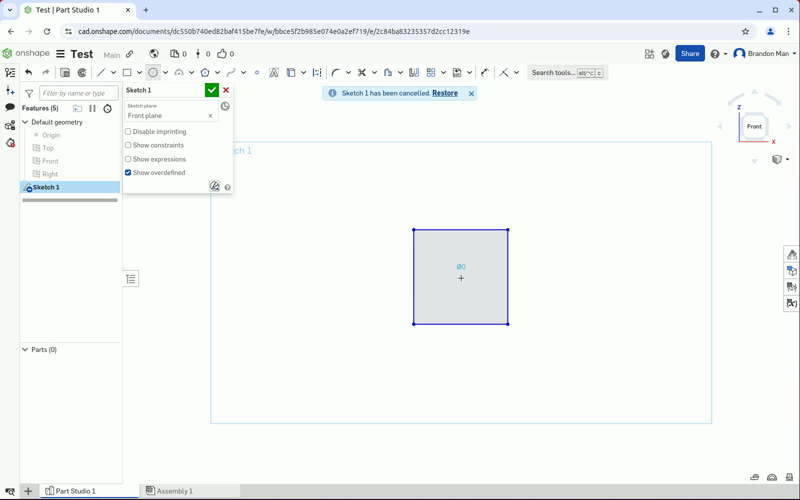
mouse_move(490, 277)
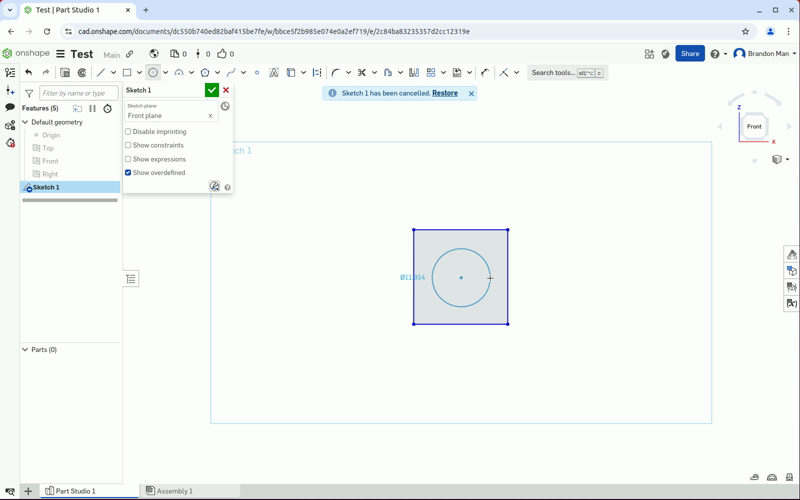
click(490, 277)
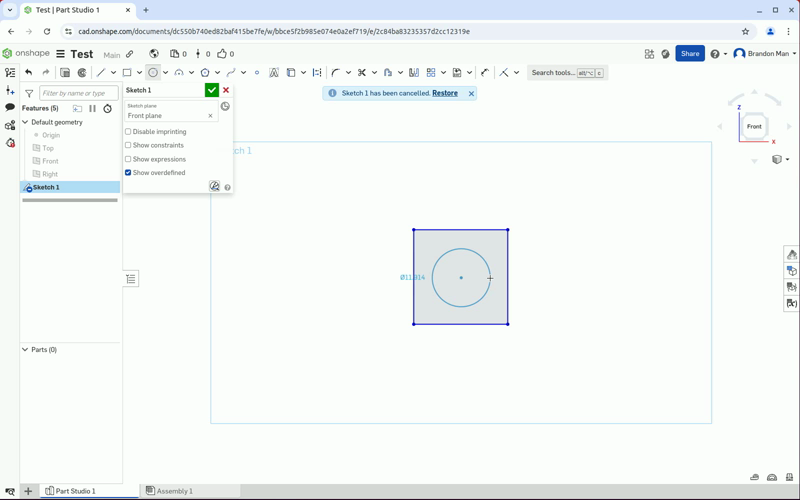
key(esc)
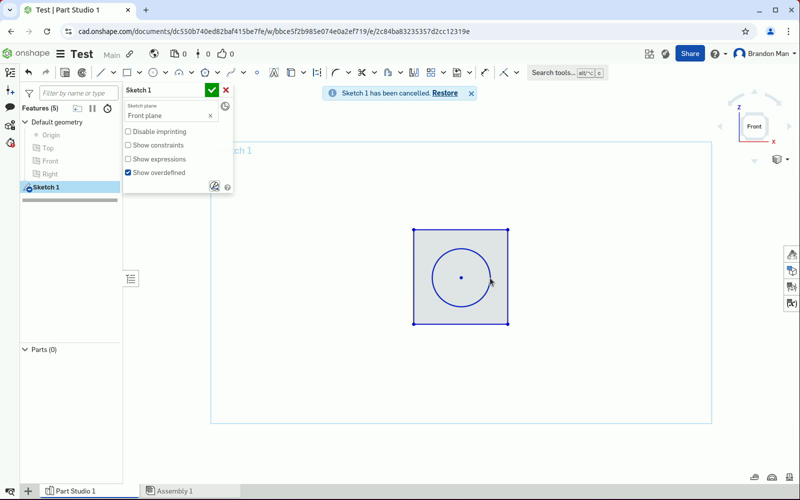
mouse_move(501, 298)
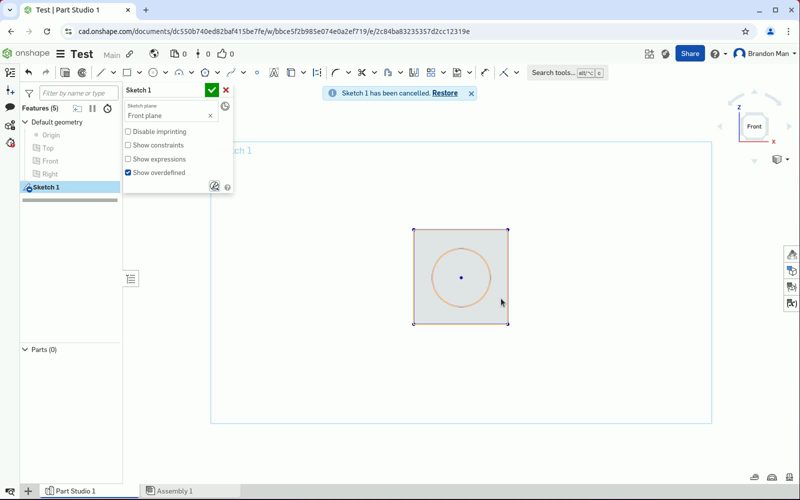
click(501, 298)
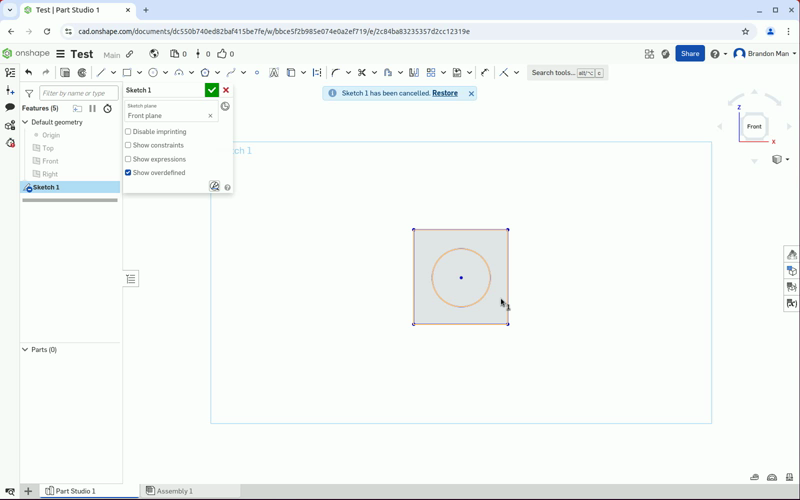
mouse_move(73, 352)
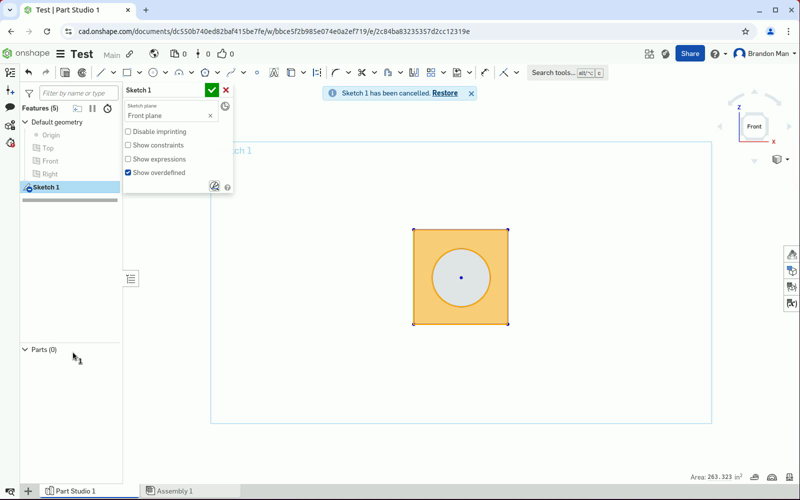
key(shift+y)
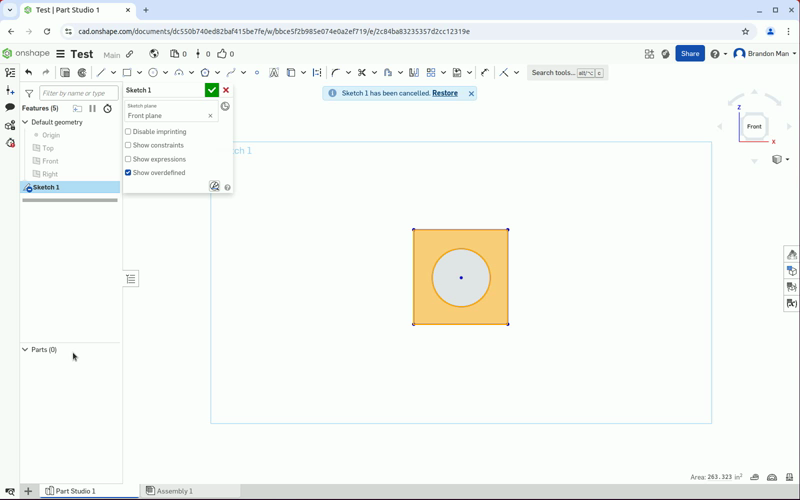
key(shift+e)
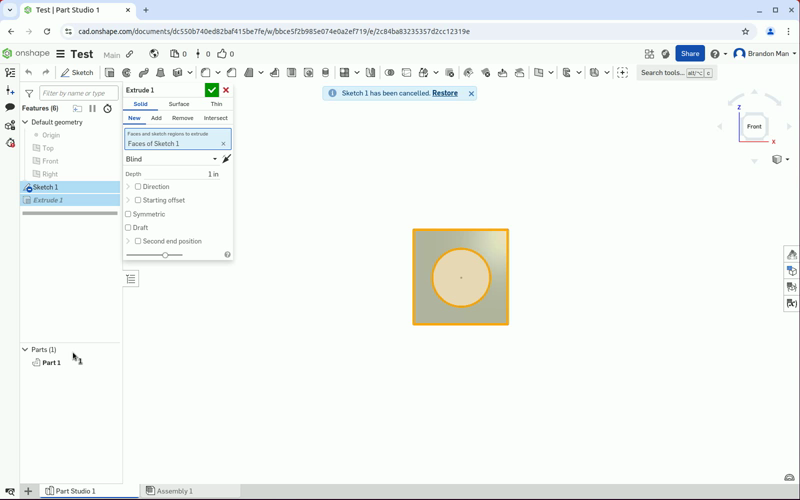
mouse_move(143, 106)
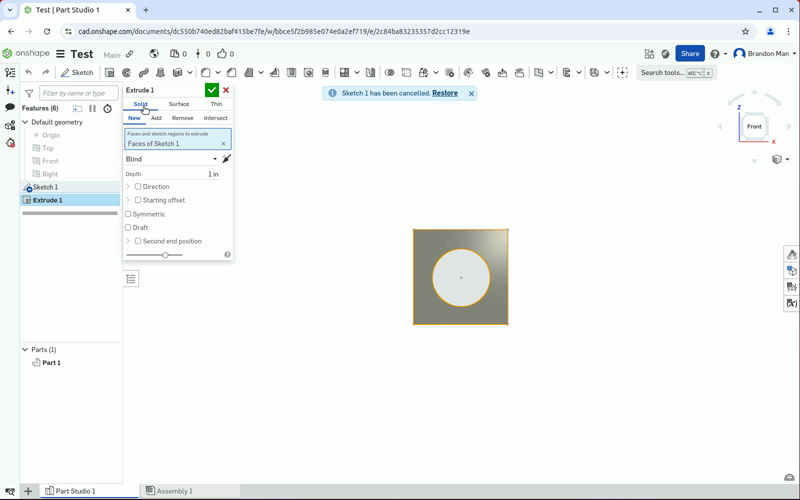
click(143, 106)
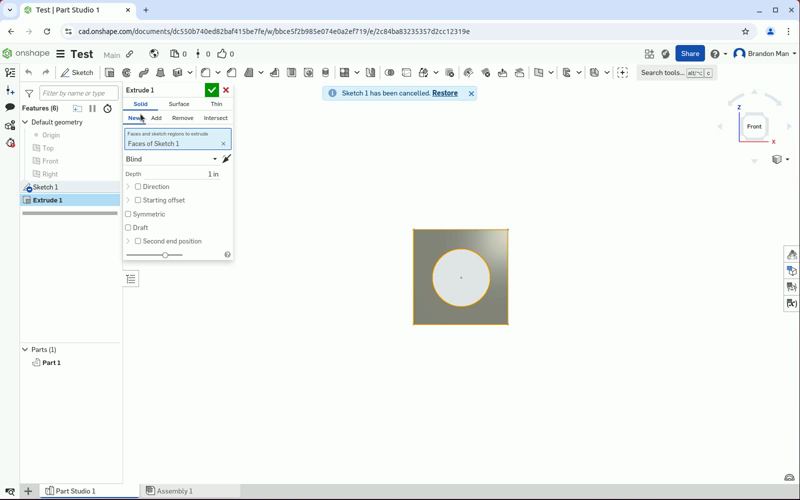
mouse_move(137, 120)
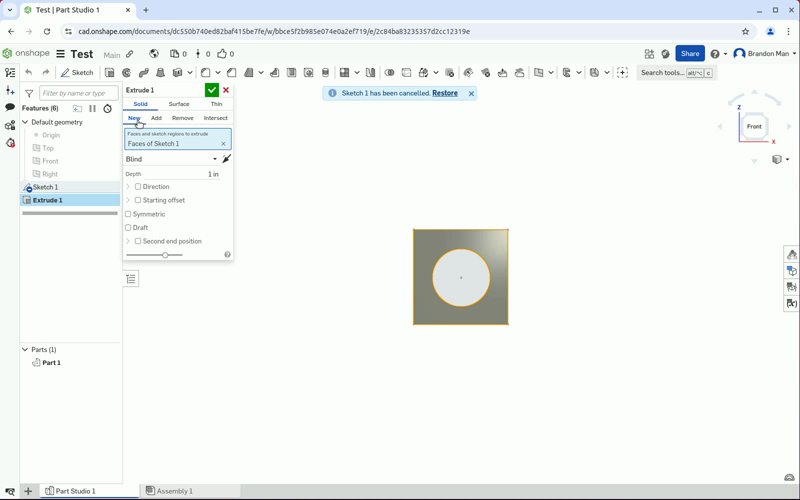
click(137, 120)
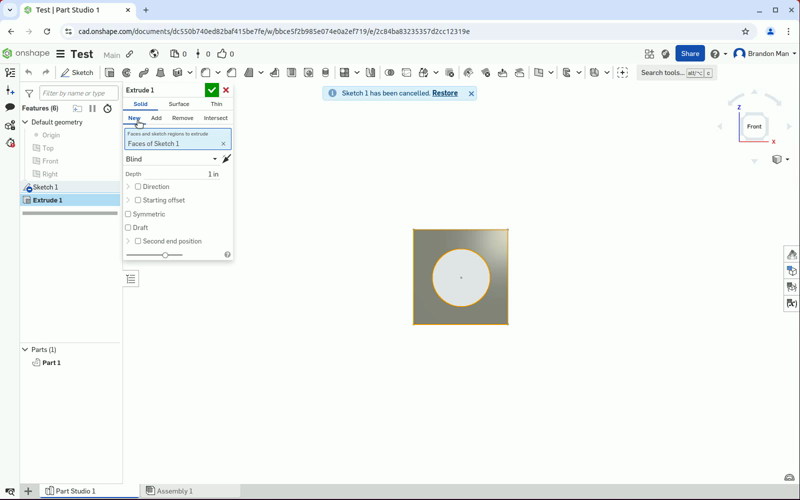
key(tab, 4)
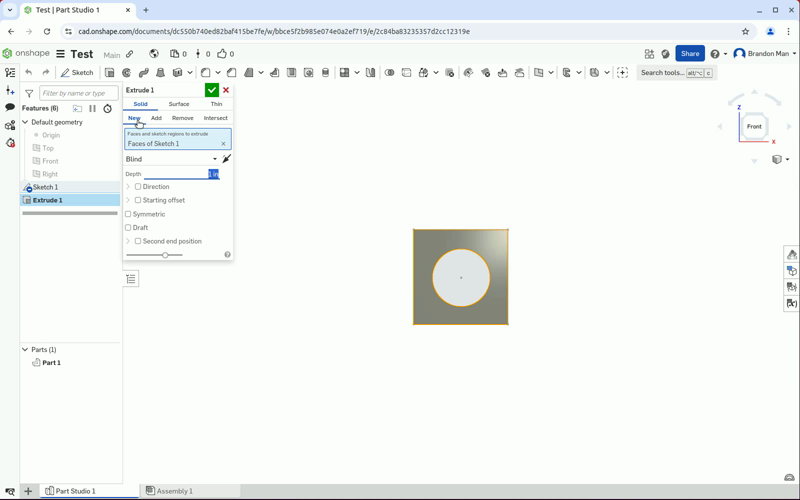
text(15.405)
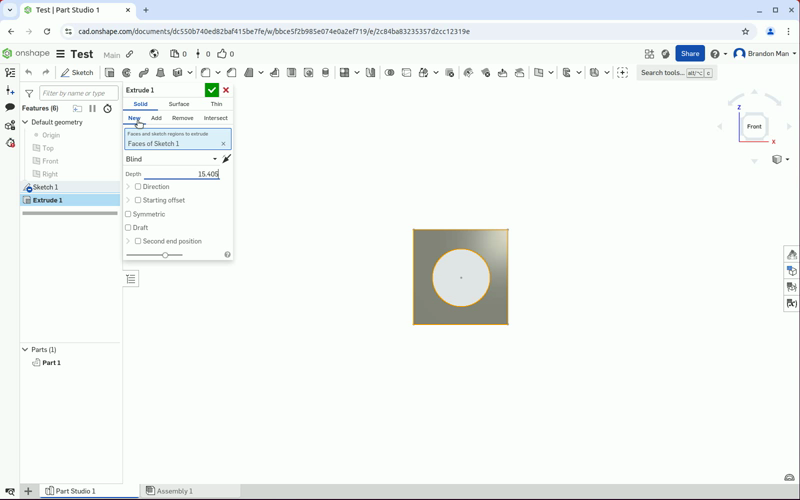
key(enter)
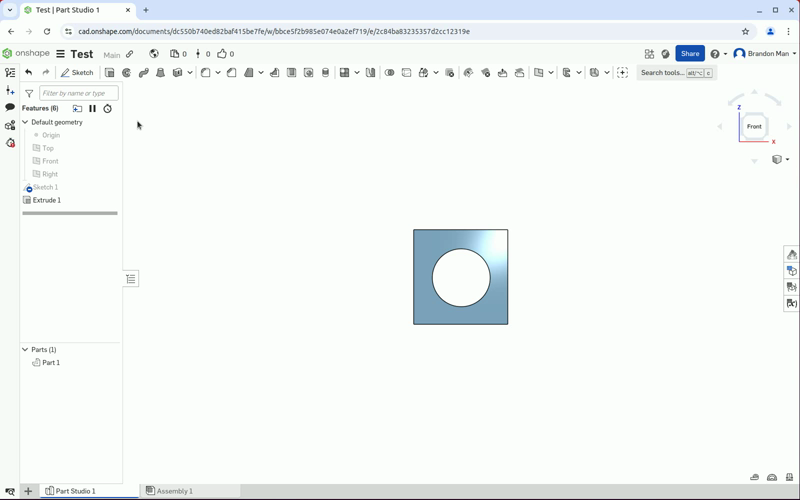
key(shift+h)
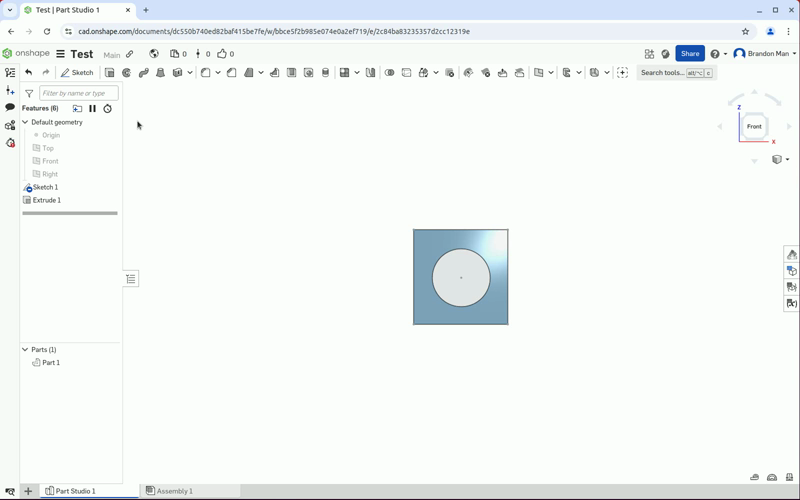
key(shift+h)
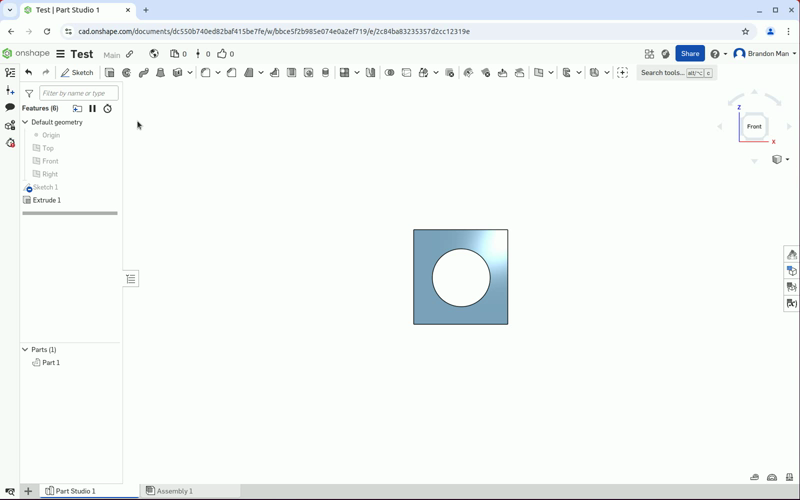
mouse_move(73, 189)
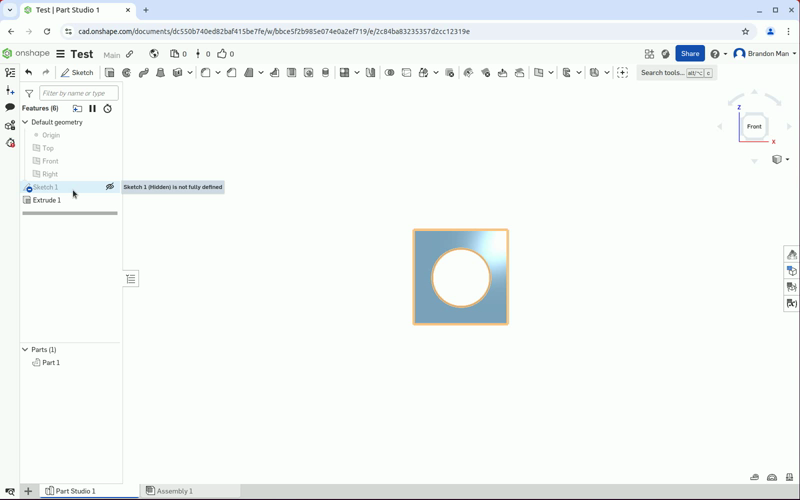
click(73, 189)
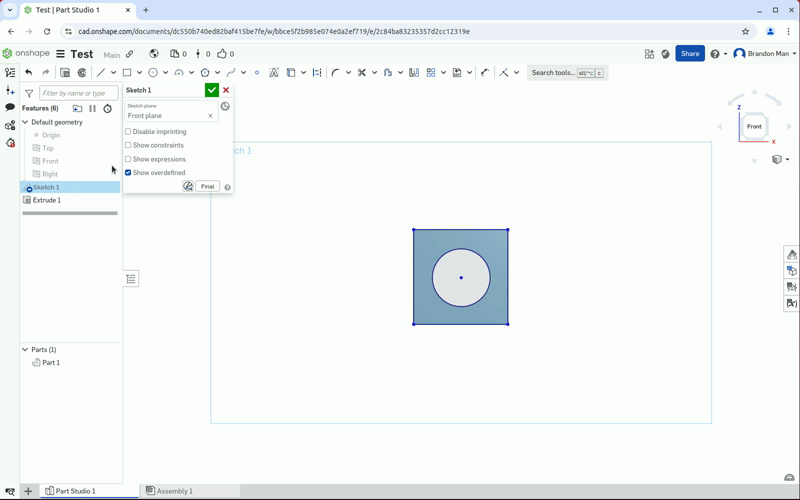
mouse_move(229, 92)
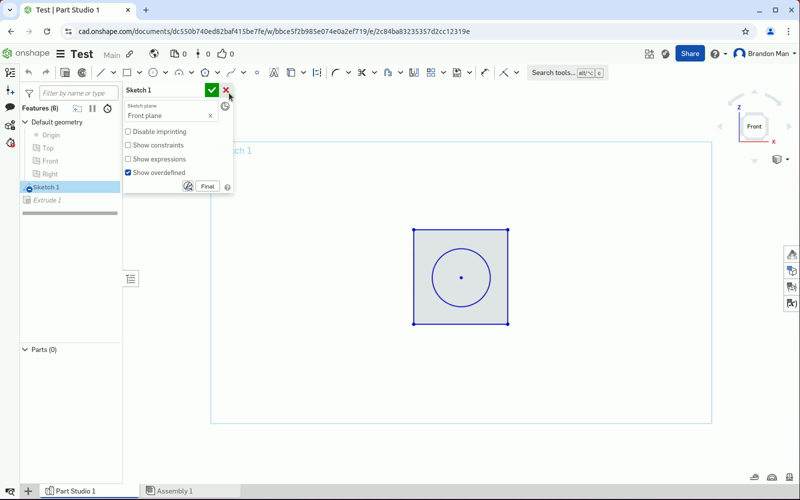
click(229, 92)
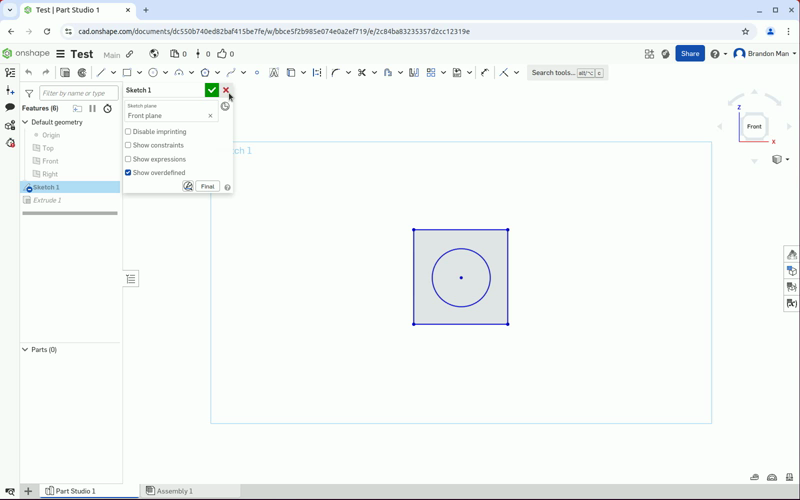
key(shift+s)
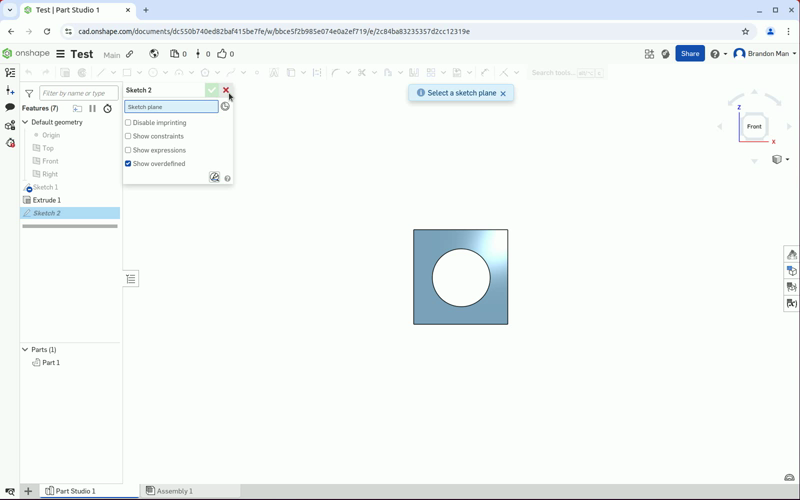
mouse_move(73, 163)
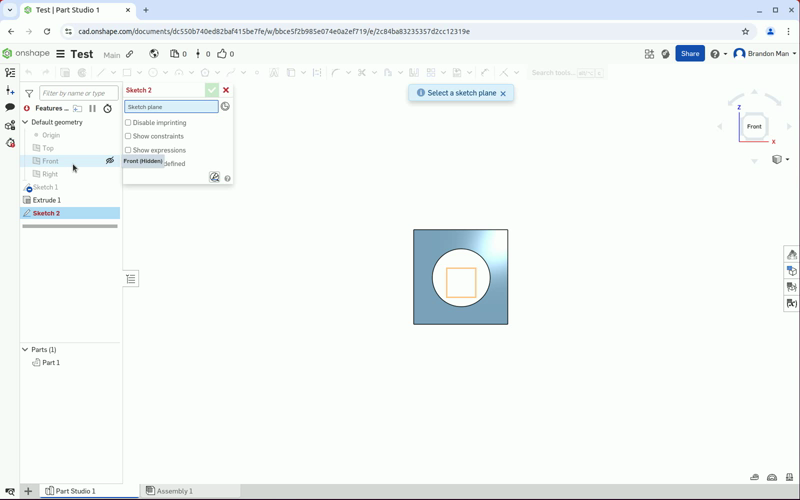
click(73, 163)
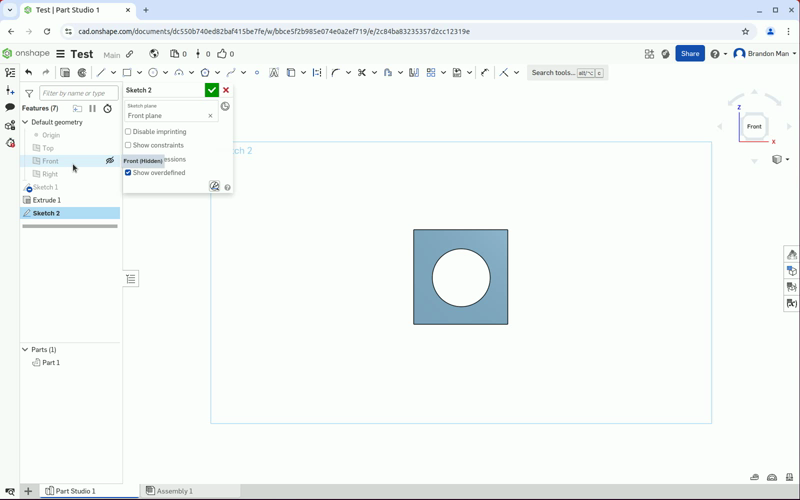
mouse_move(73, 352)
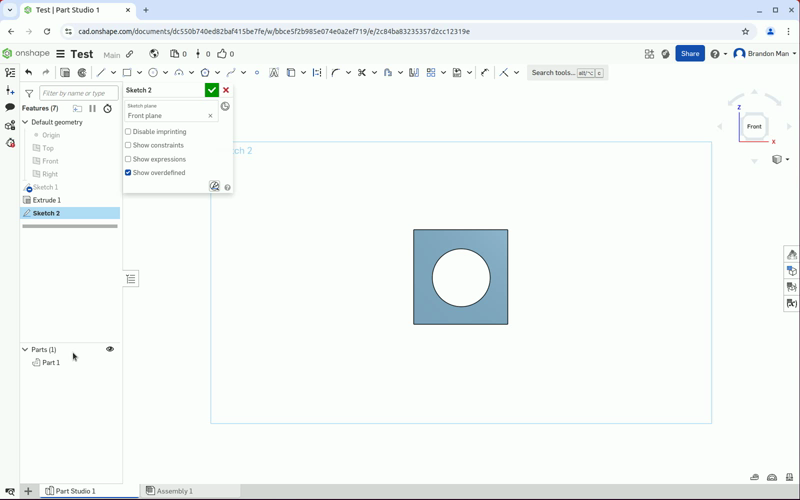
key(y)
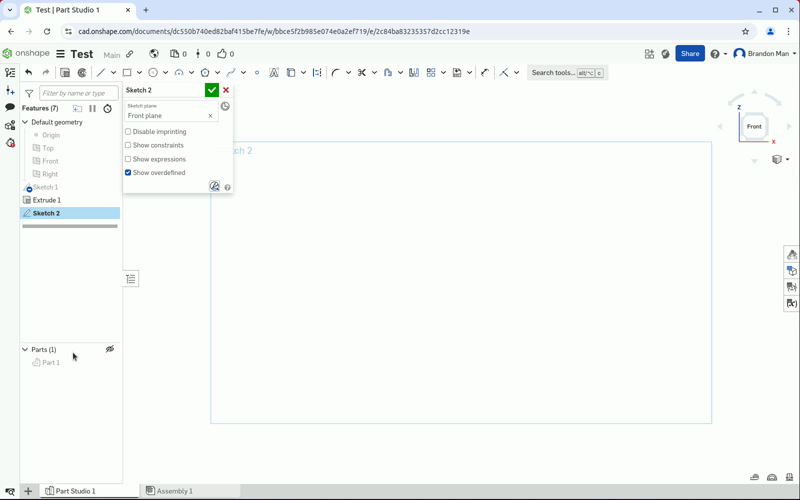
key(c)
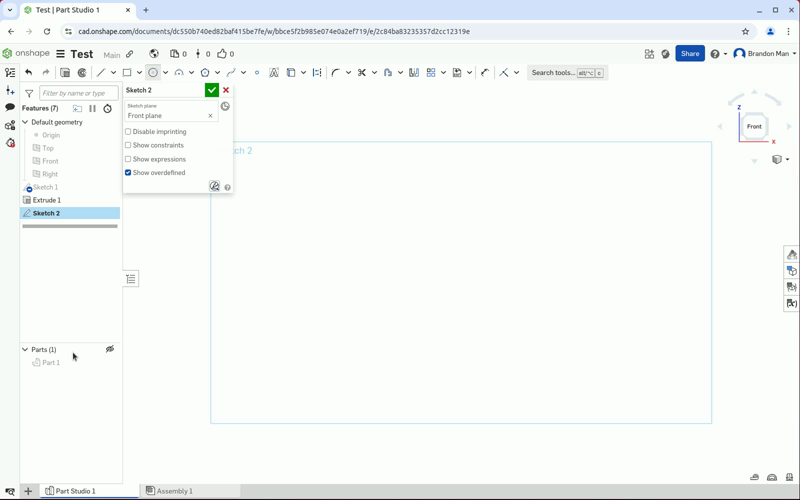
key_down(shift)
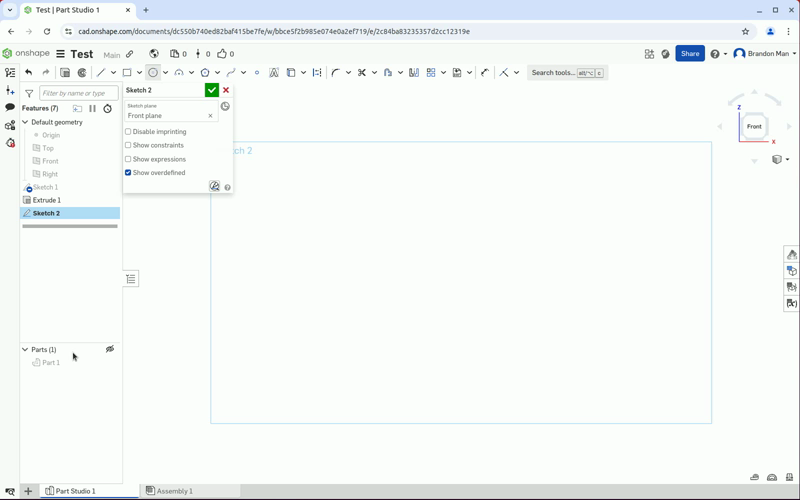
mouse_move(461, 276)
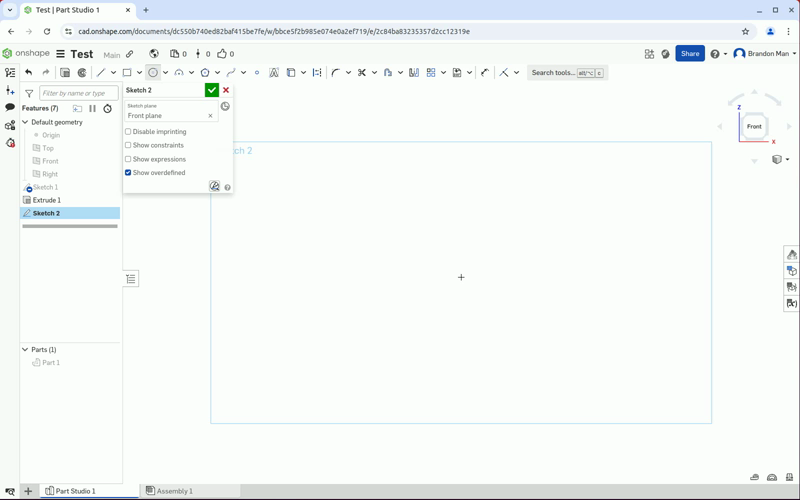
click(461, 276)
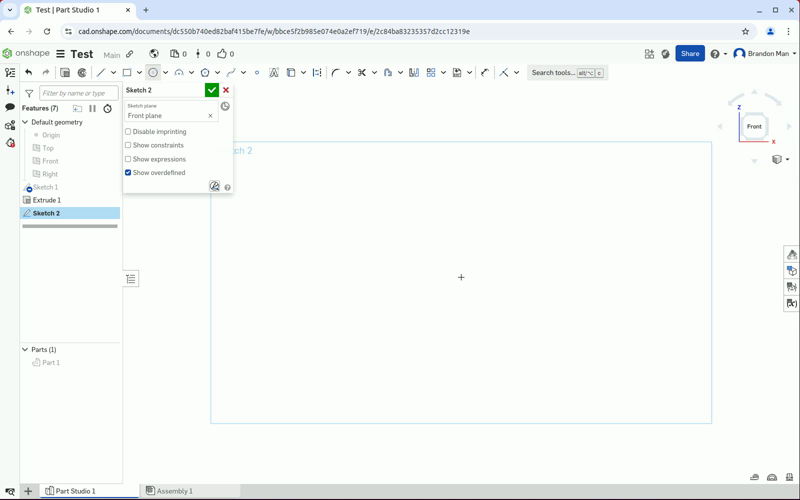
key_up(shift)
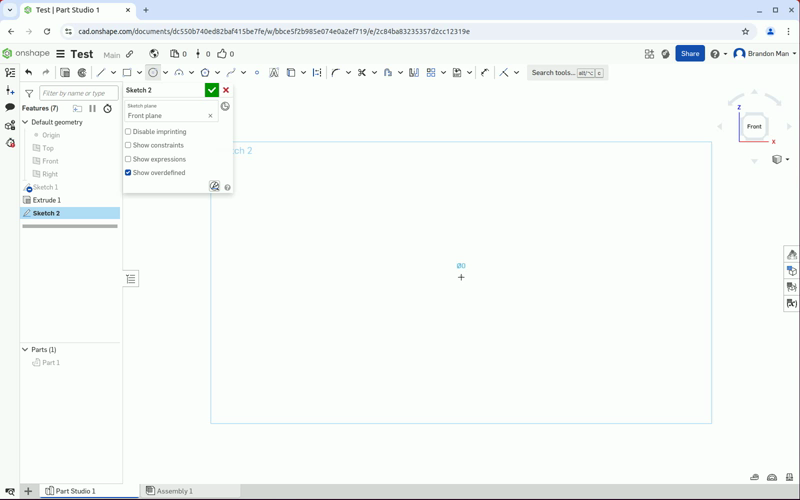
mouse_move(490, 276)
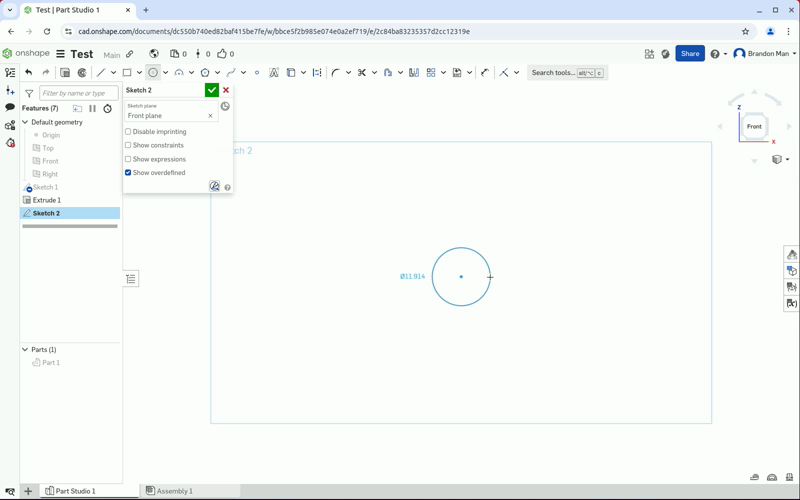
click(490, 276)
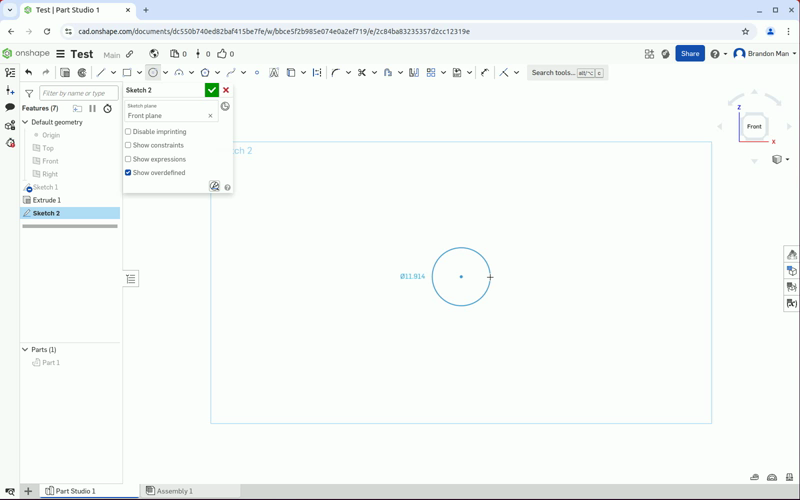
key(esc)
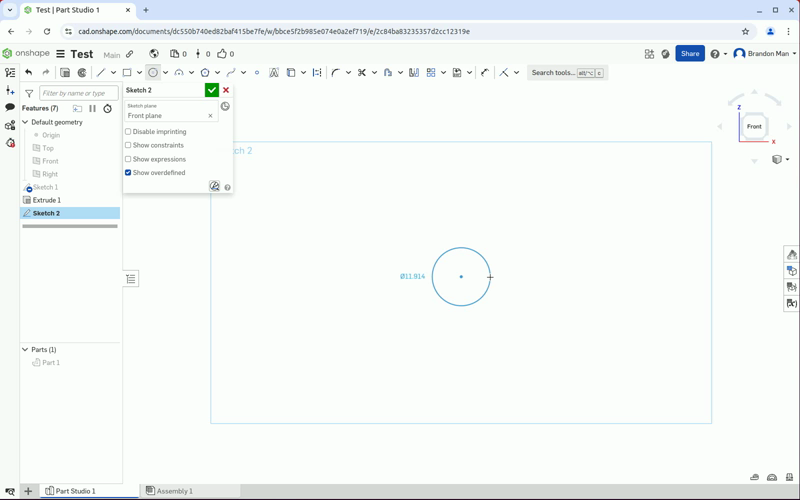
key(c)
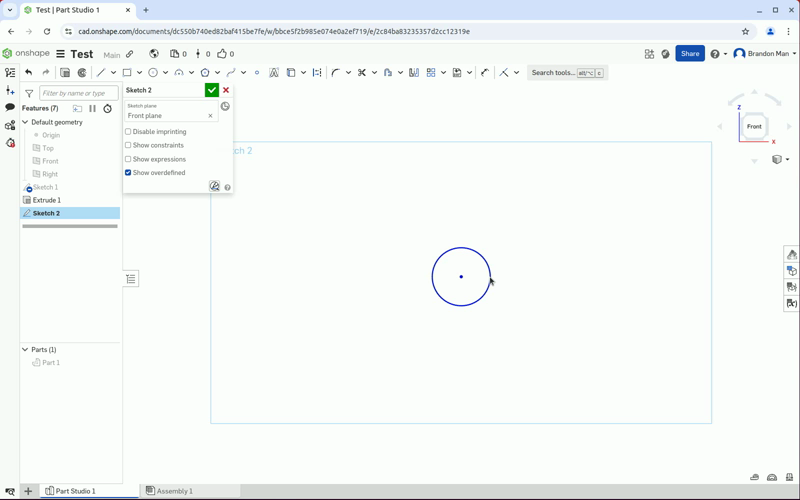
key_down(shift)
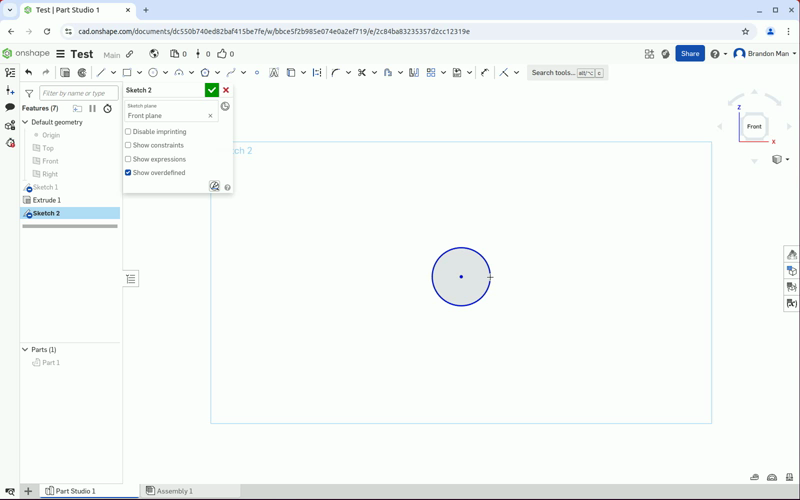
mouse_move(461, 276)
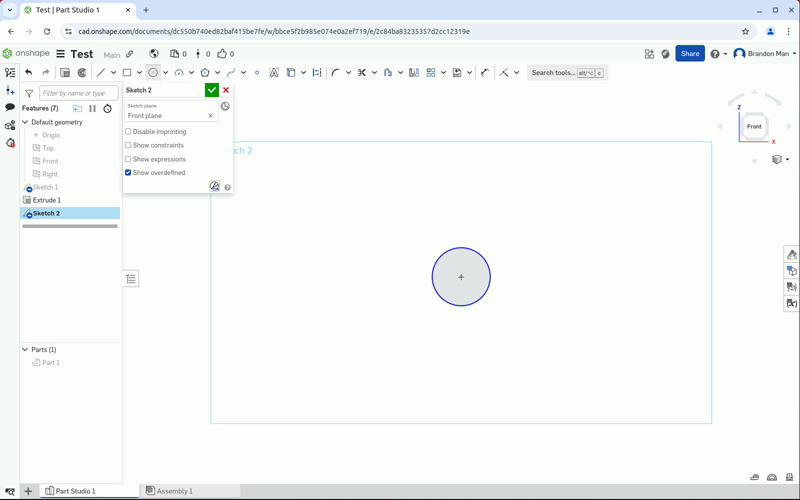
click(461, 276)
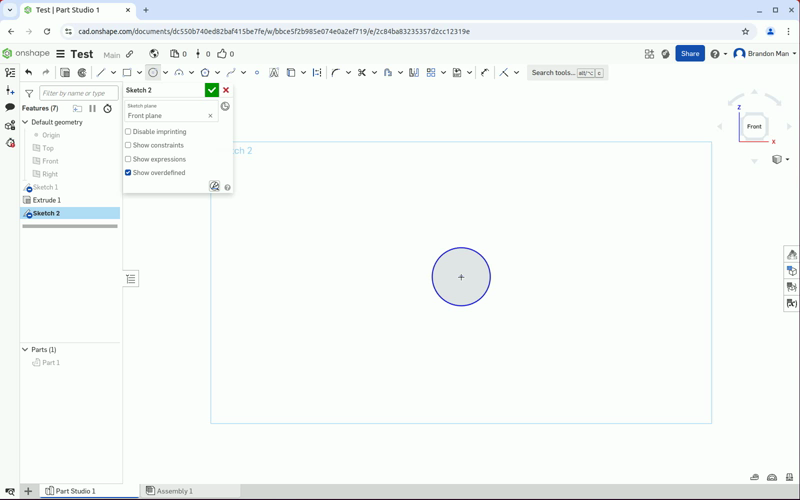
key_up(shift)
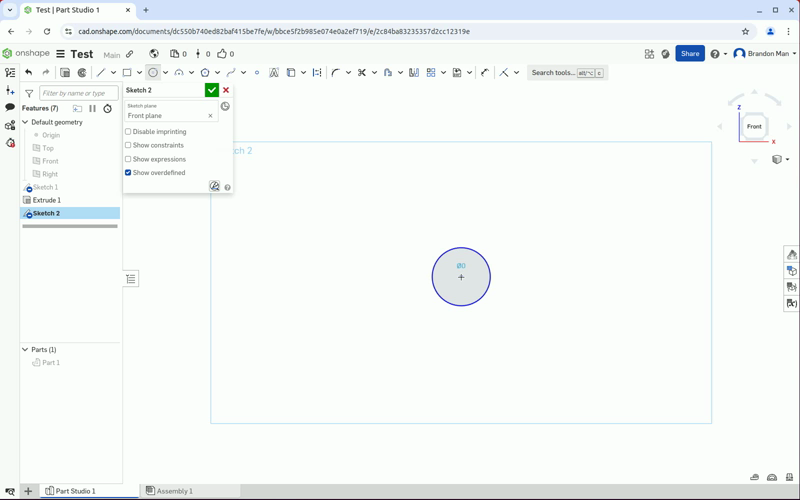
mouse_move(484, 276)
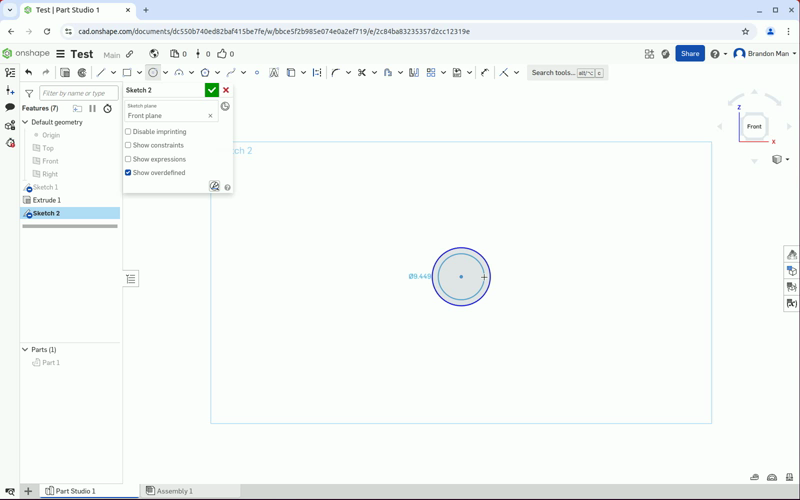
click(484, 276)
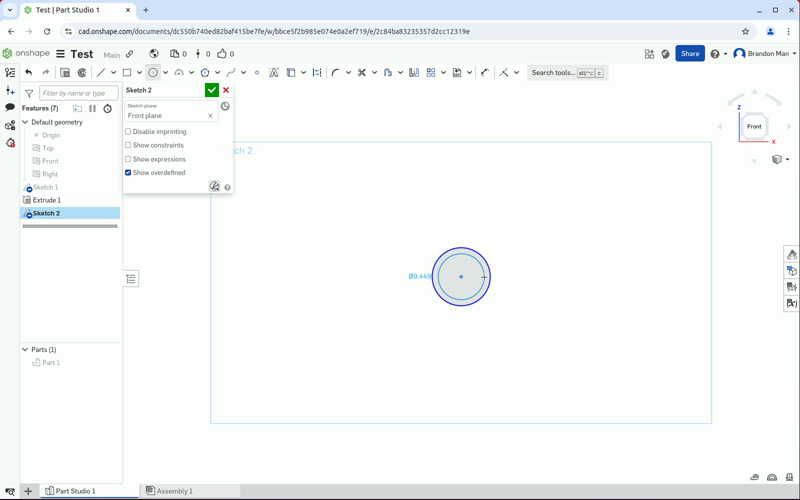
key(esc)
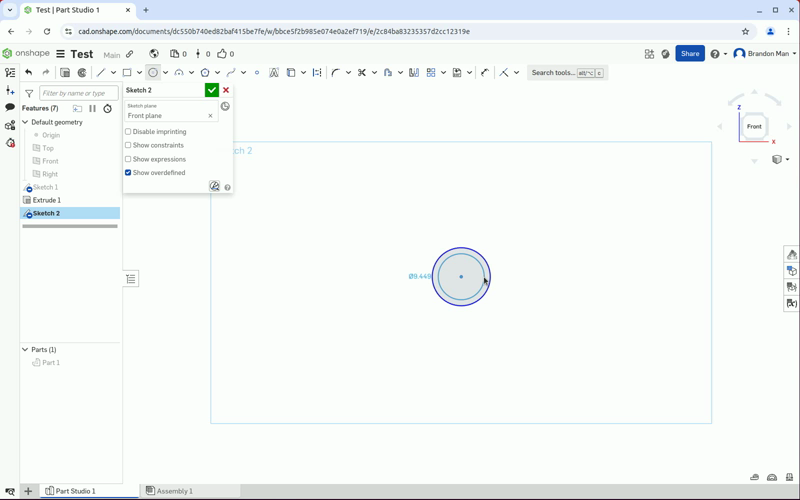
mouse_move(458, 303)
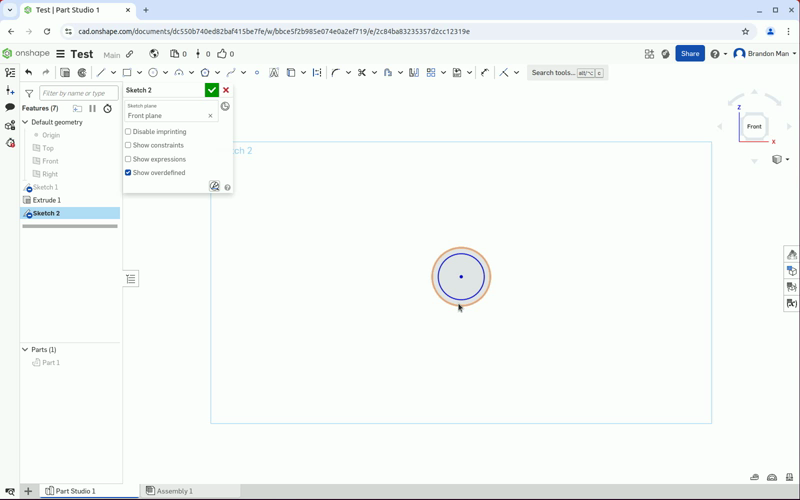
scroll(6)
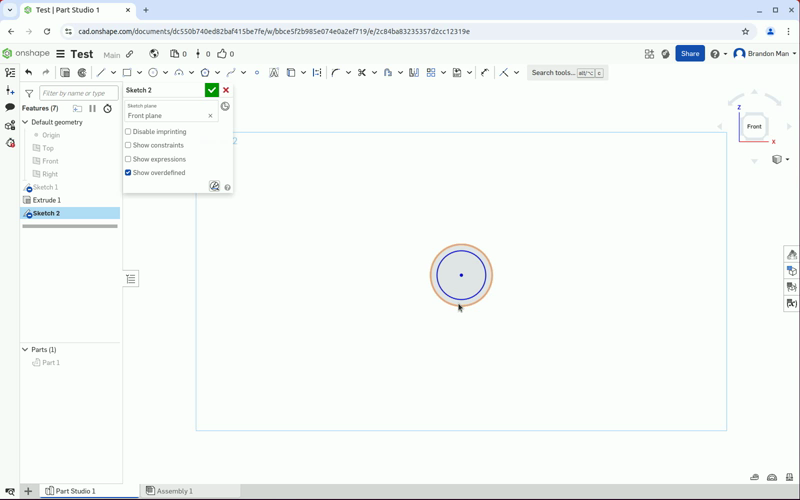
scroll(6)
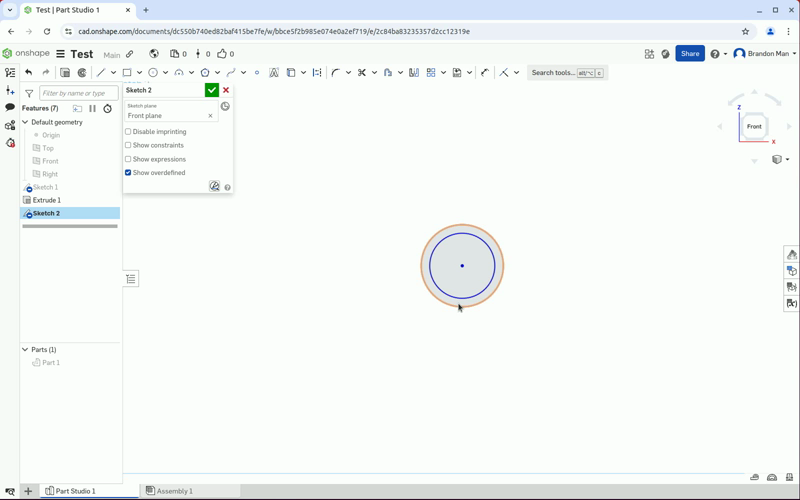
scroll(6)
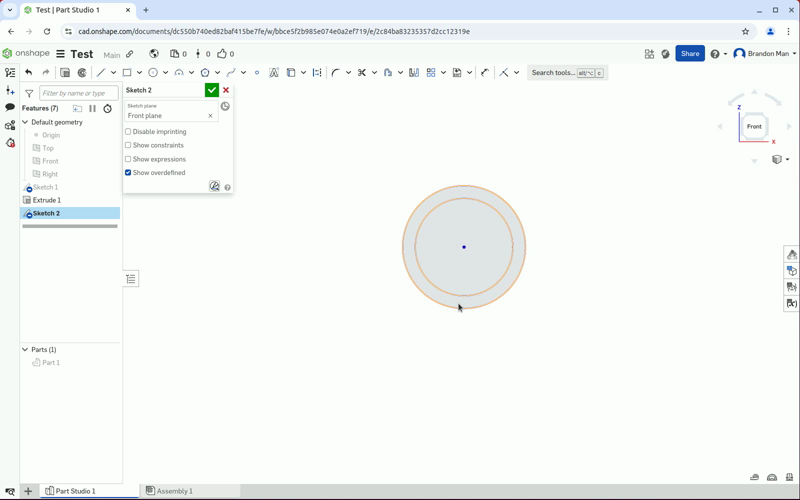
scroll(6)
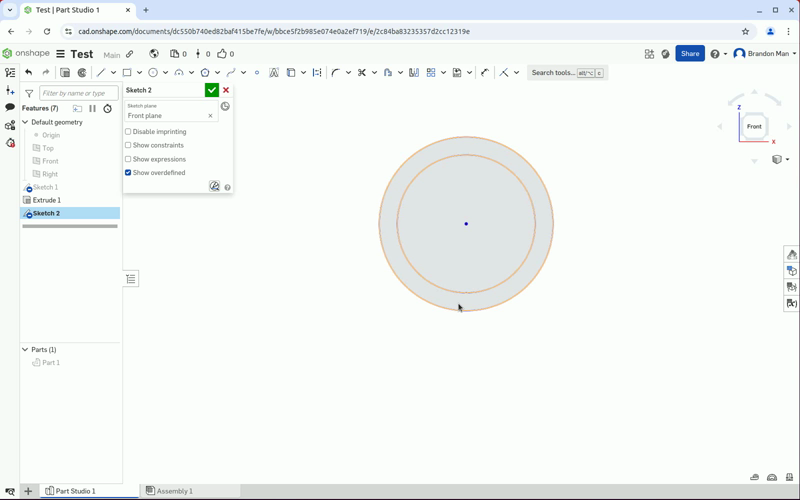
scroll(6)
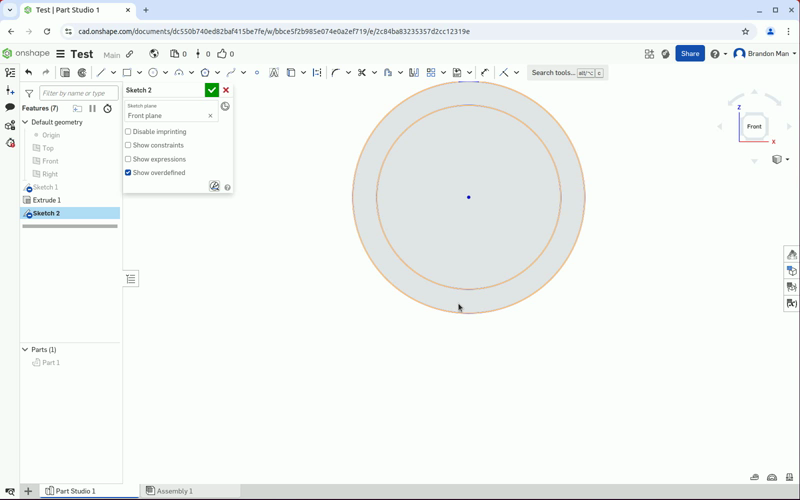
scroll(6)
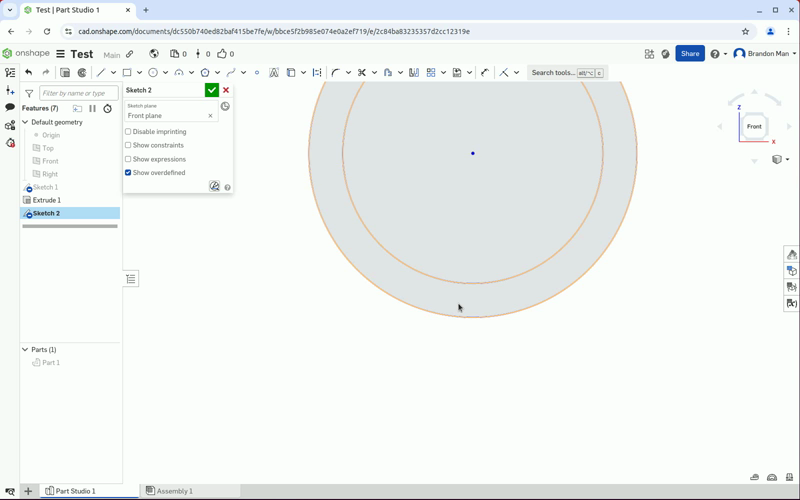
scroll(6)
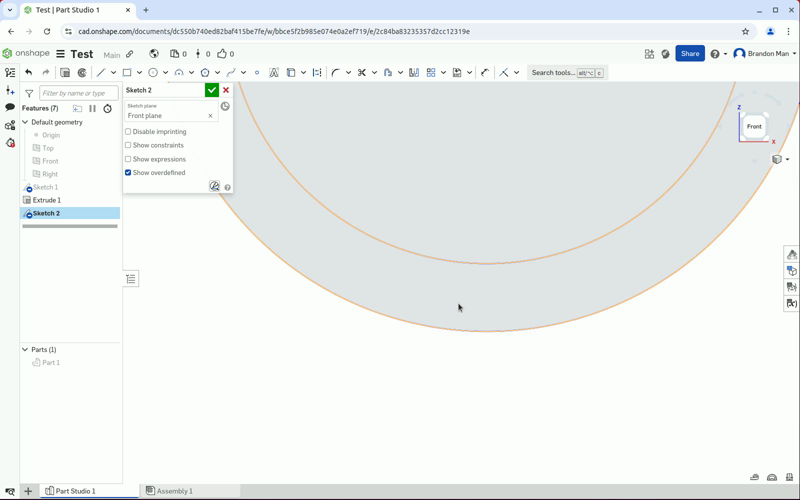
click(458, 303)
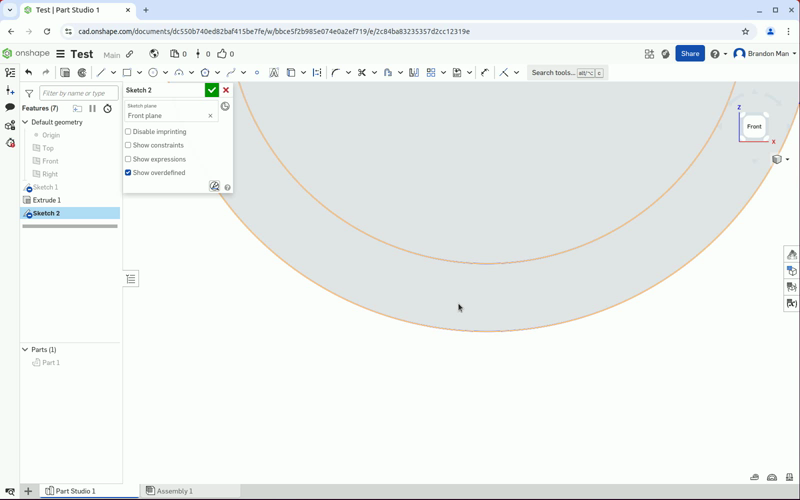
scroll(-6)
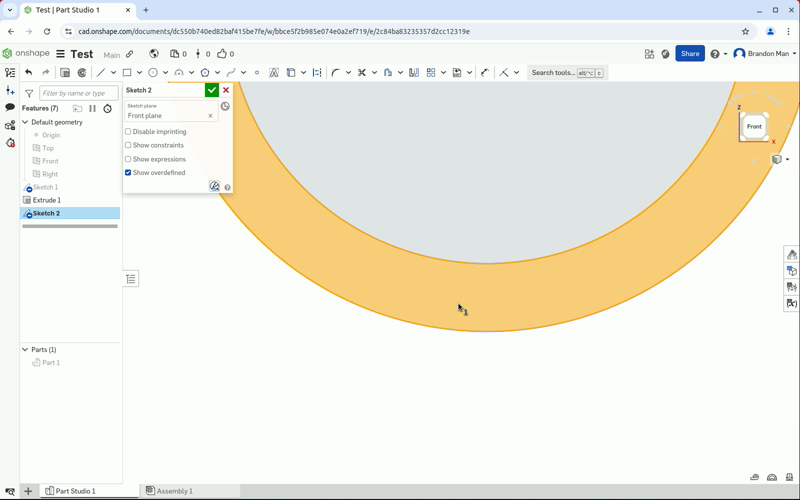
scroll(-6)
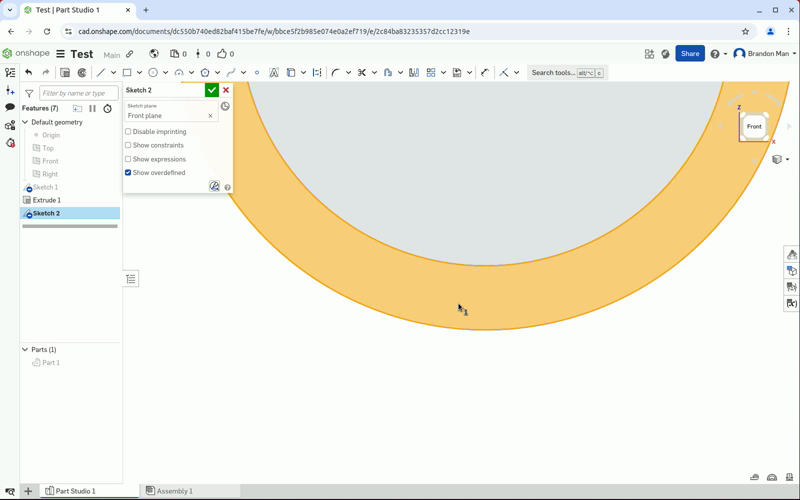
scroll(-6)
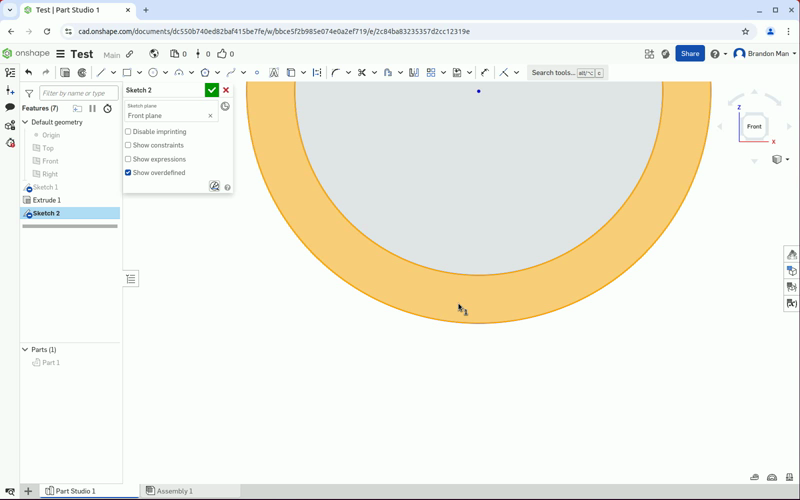
scroll(-6)
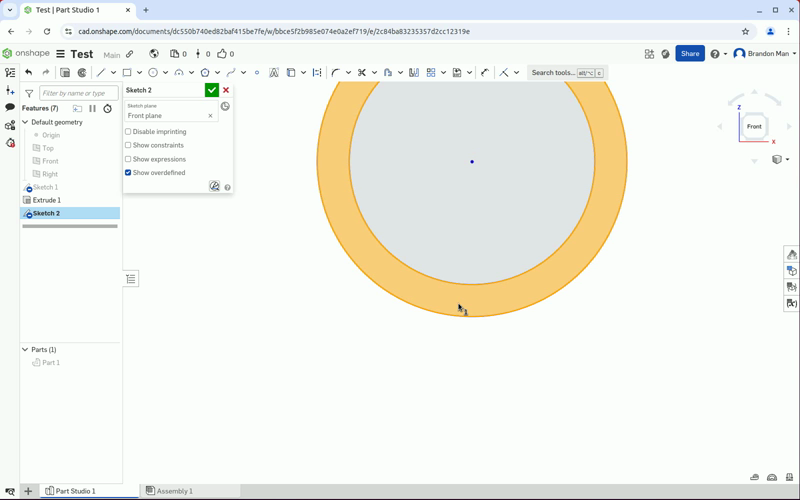
scroll(-6)
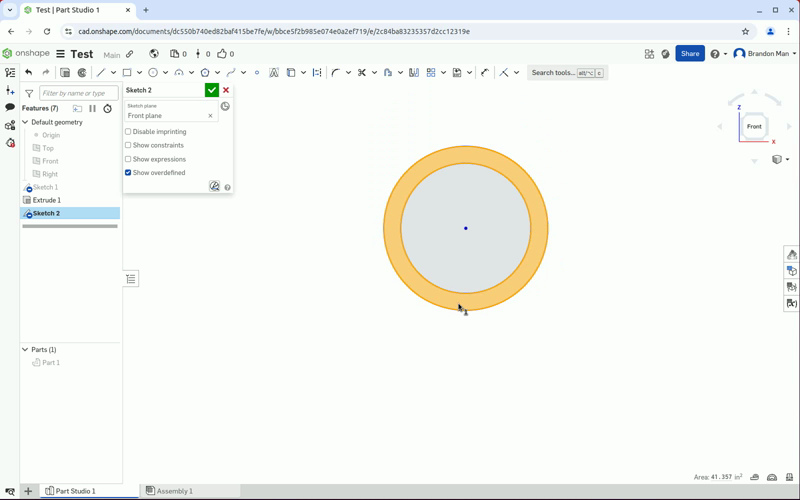
scroll(-6)
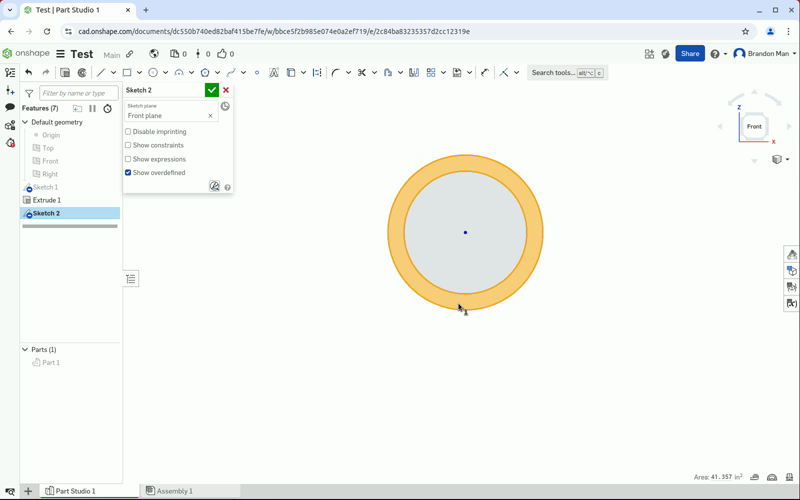
scroll(-6)
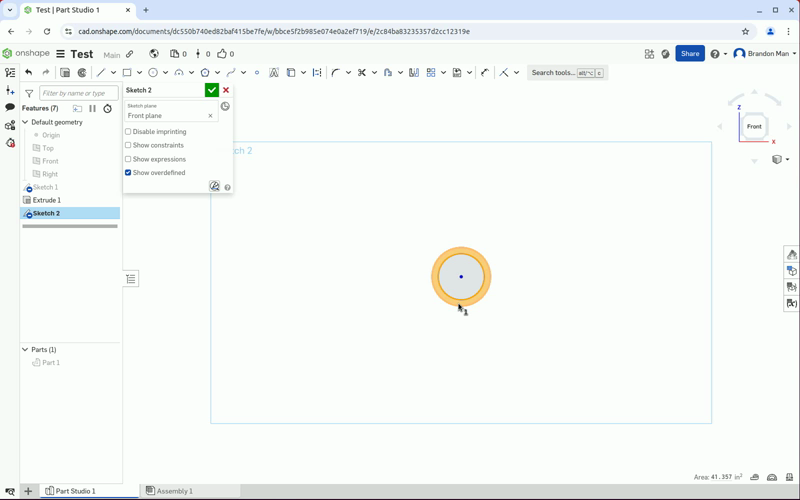
mouse_move(73, 352)
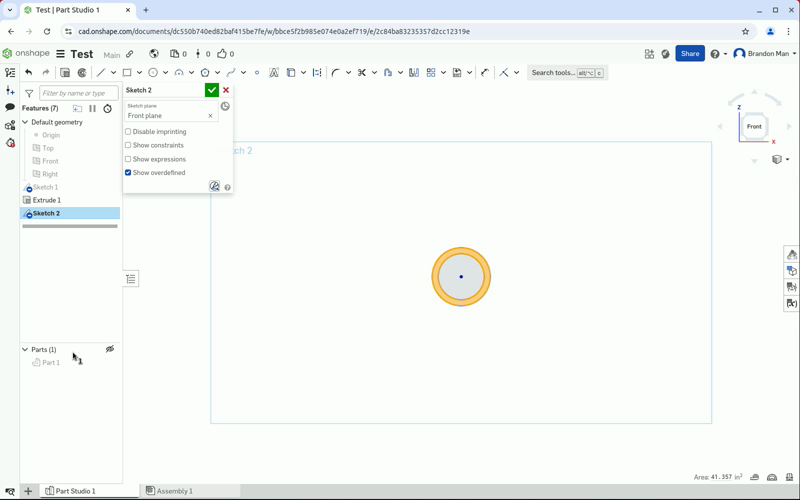
key(shift+y)
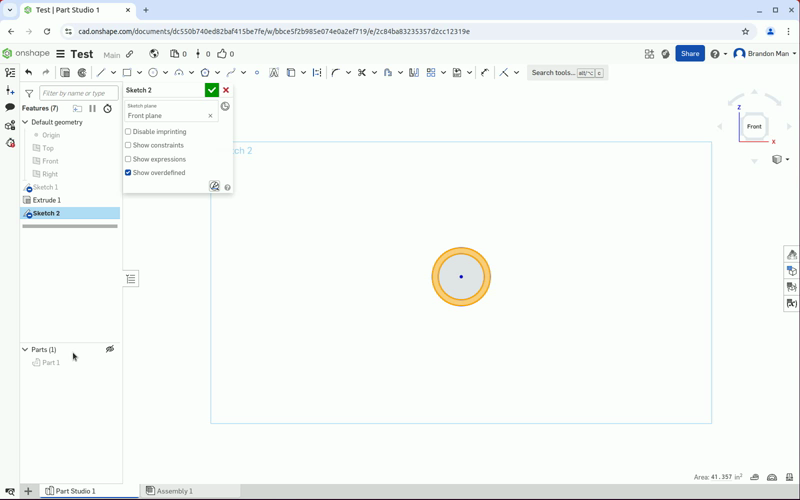
key(shift+e)
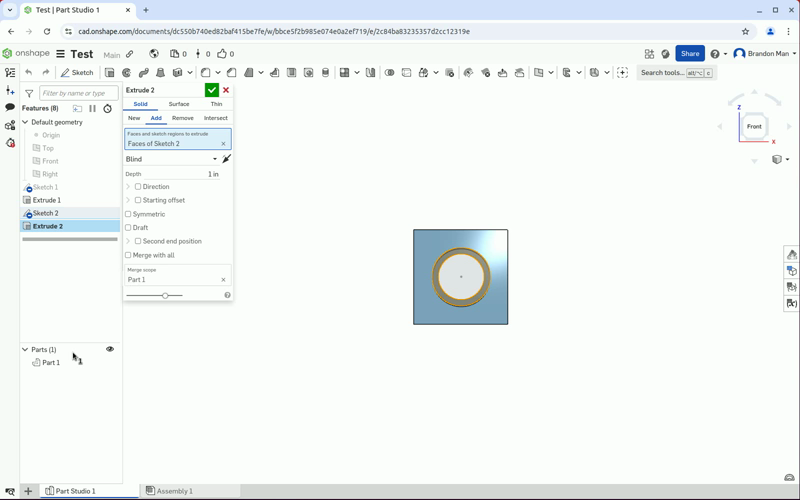
mouse_move(143, 106)
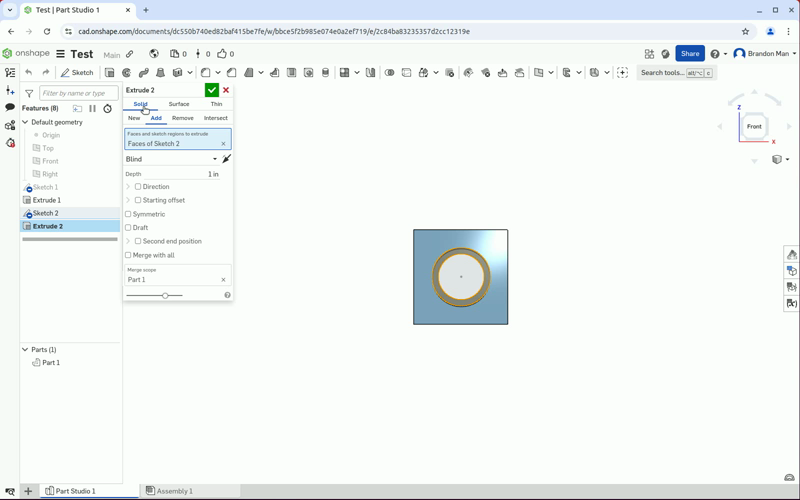
click(143, 106)
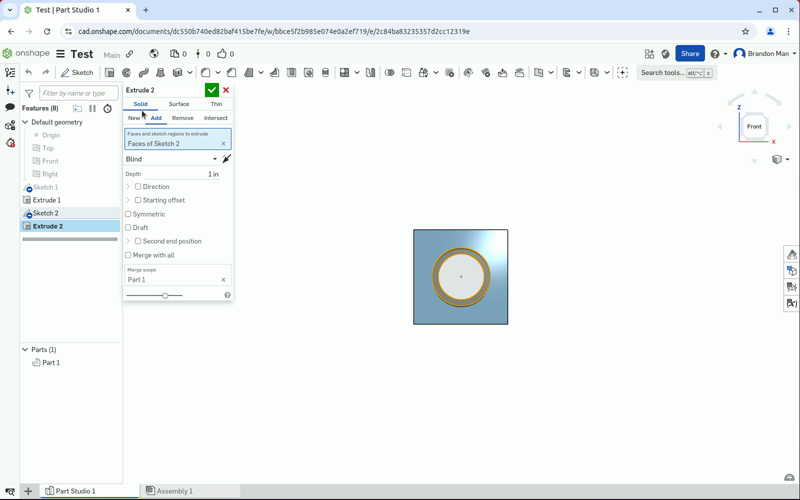
mouse_move(137, 120)
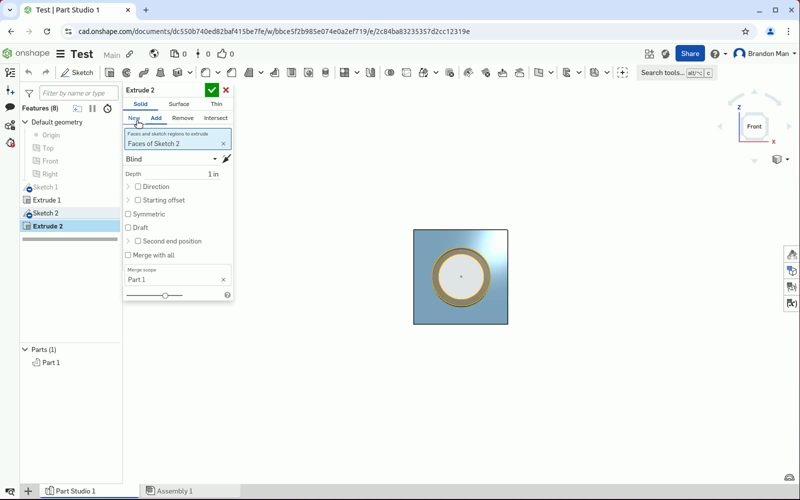
click(137, 120)
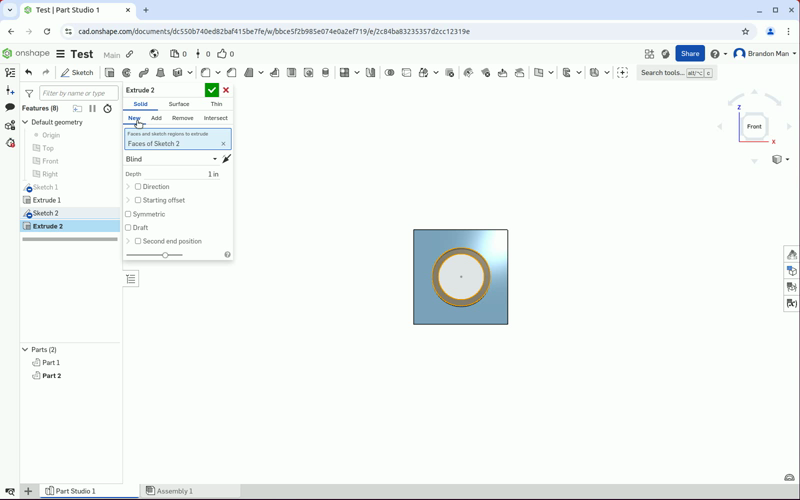
key(tab, 4)
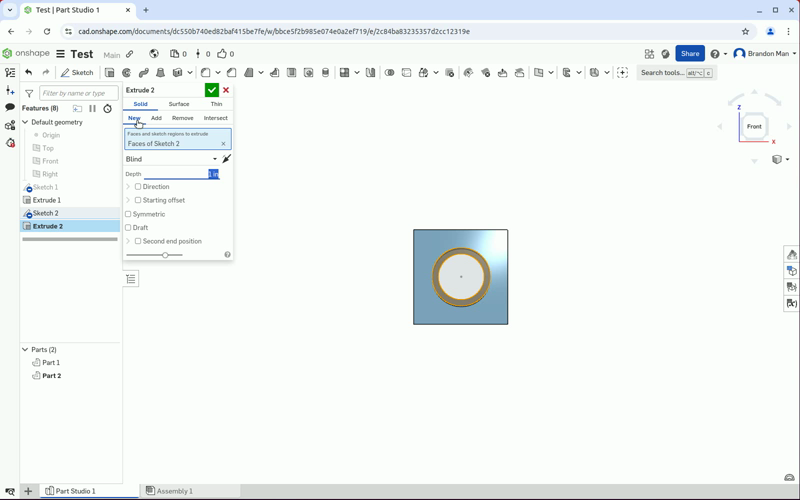
text(23.108)
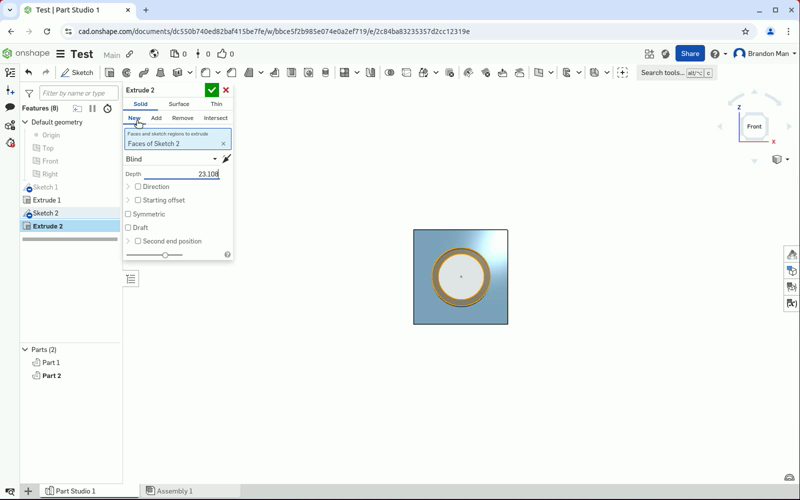
key(enter)
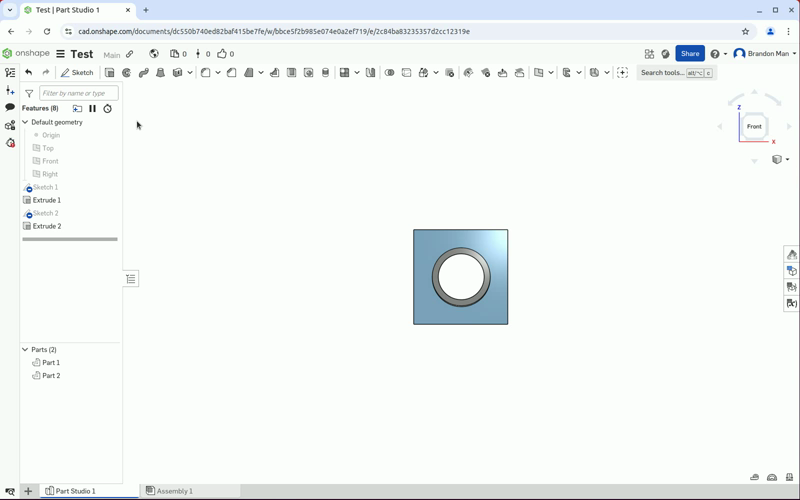
key(shift+h)
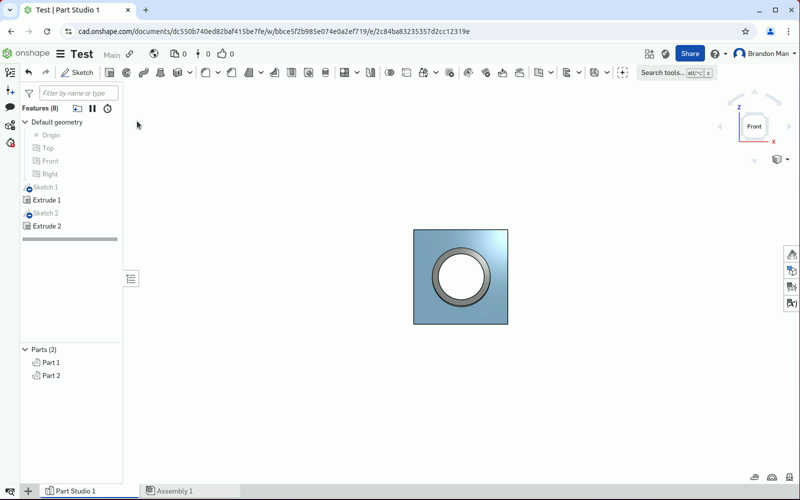
key(shift+h)
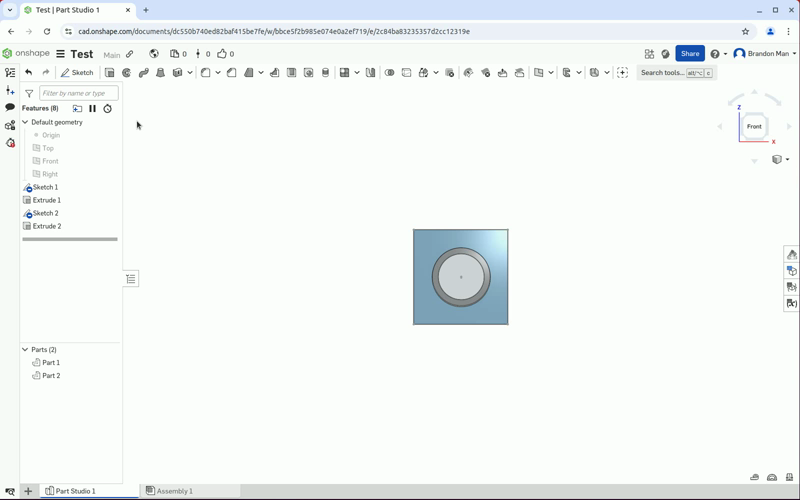
key(shift+7)
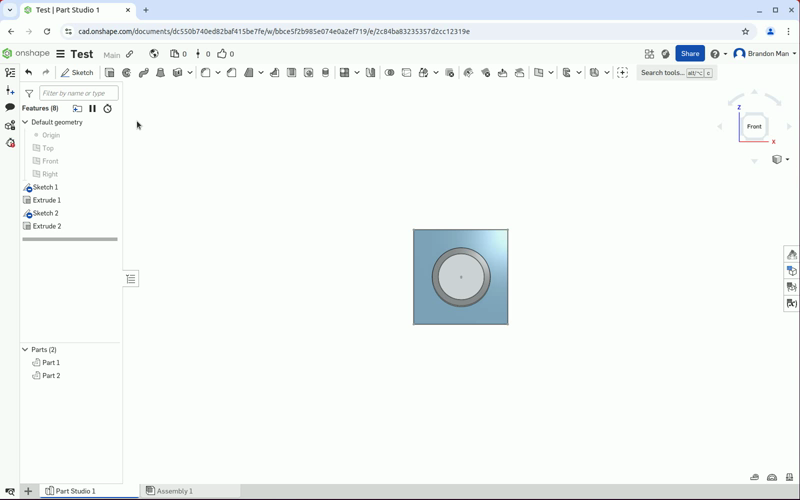
key(left, 2)
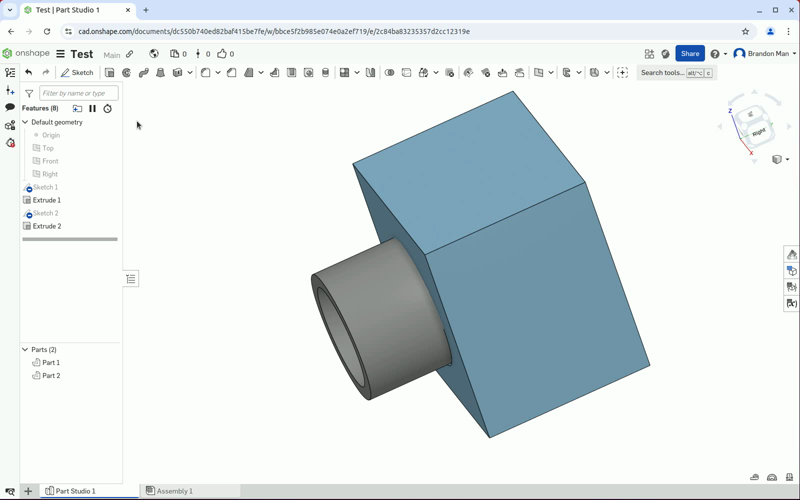
key(down, 2)
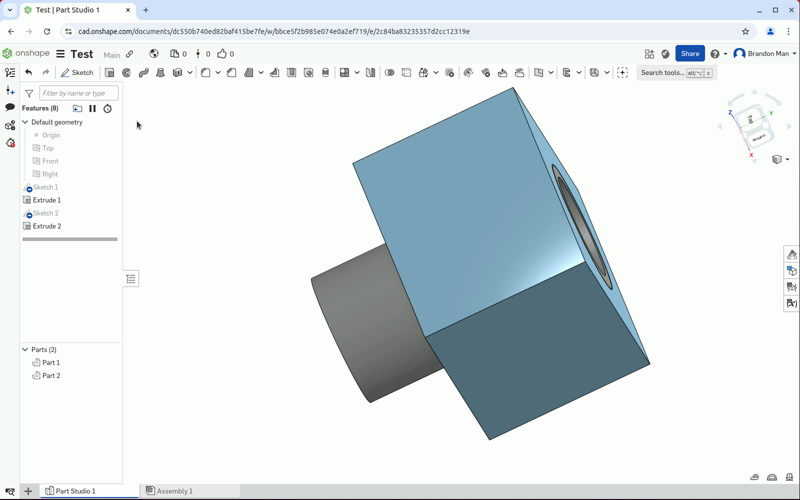
key(up, 2)
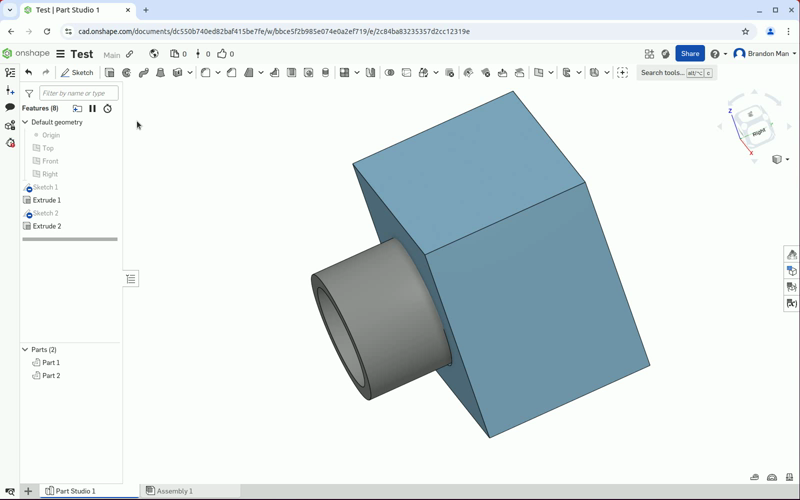
key(right, 2)
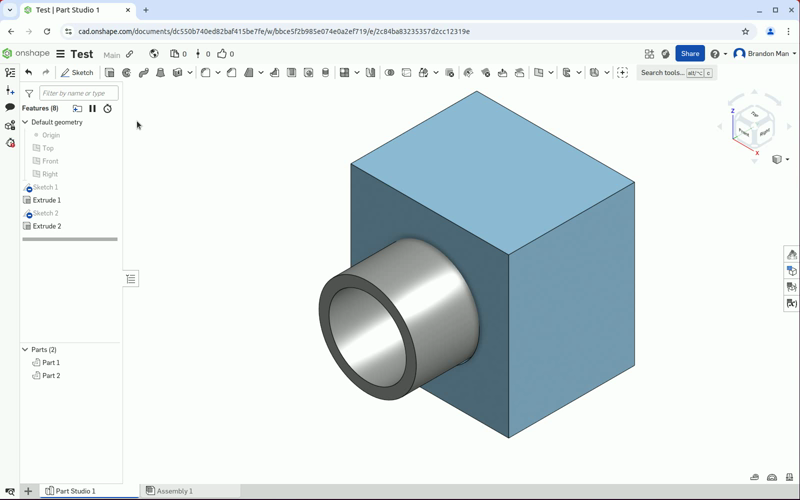
mouse_move(73, 189)
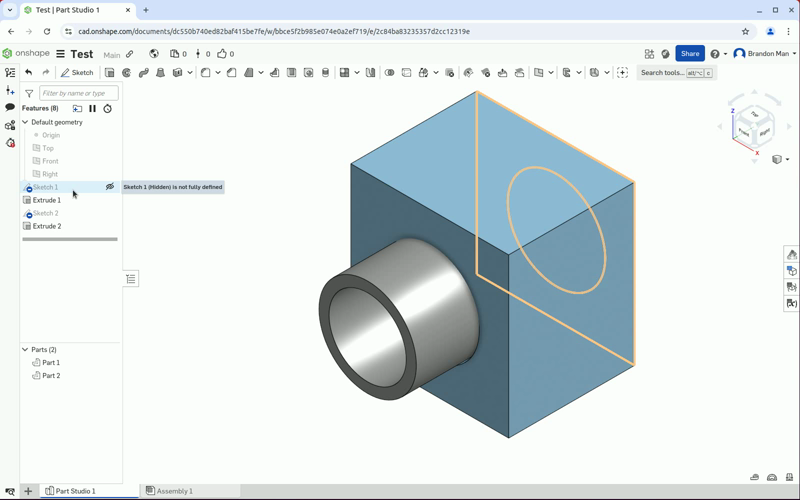
click(73, 189)